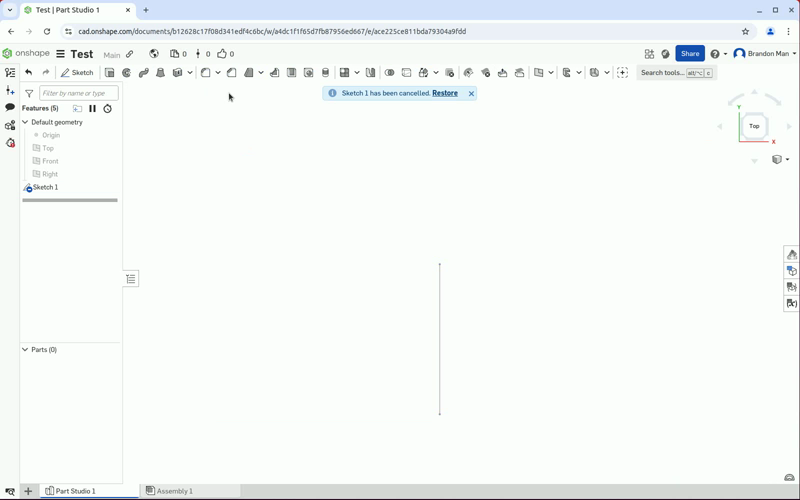
key(shift+h)
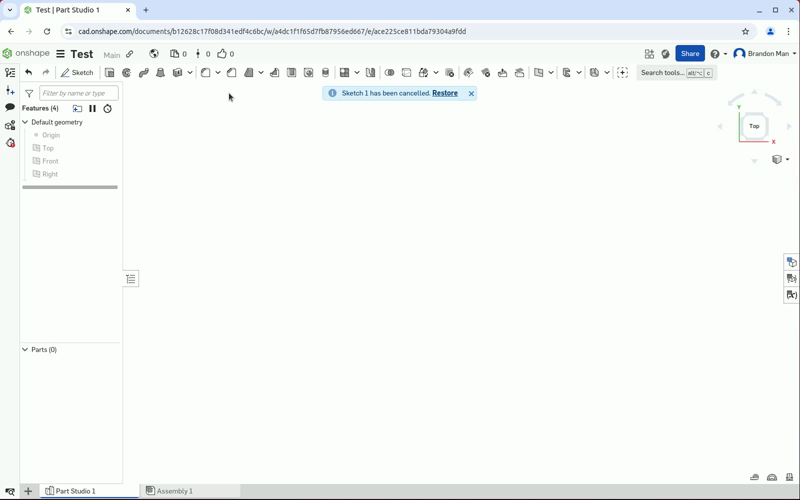
mouse_move(73, 352)
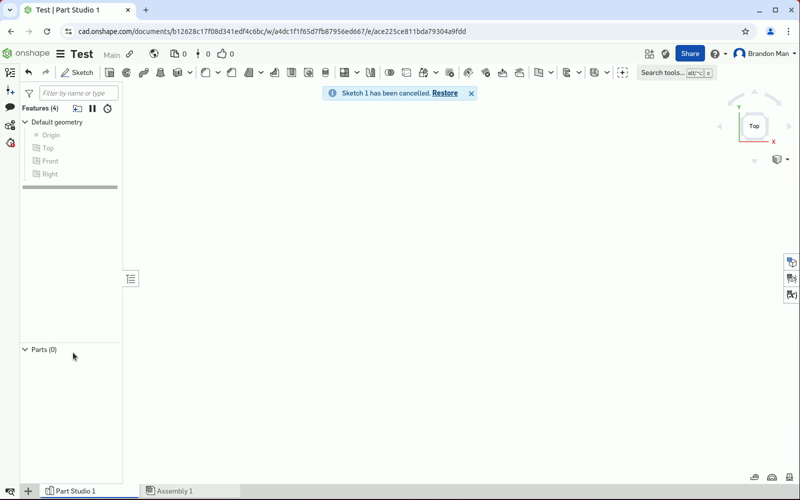
key(y)
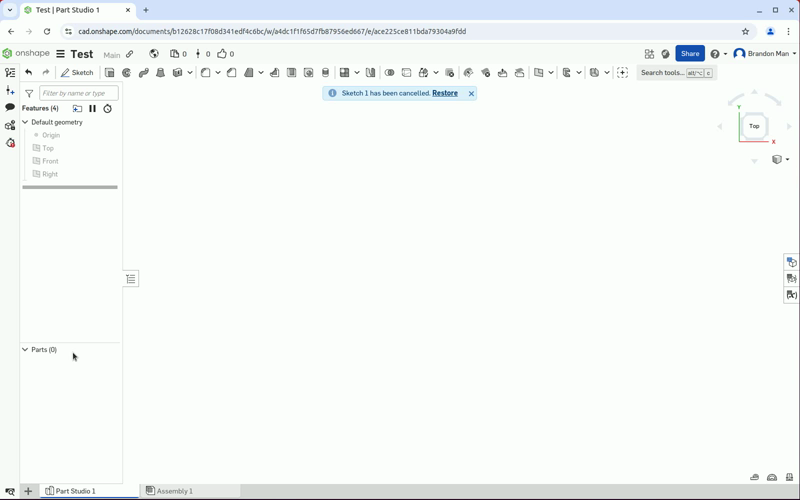
key(shift+p)
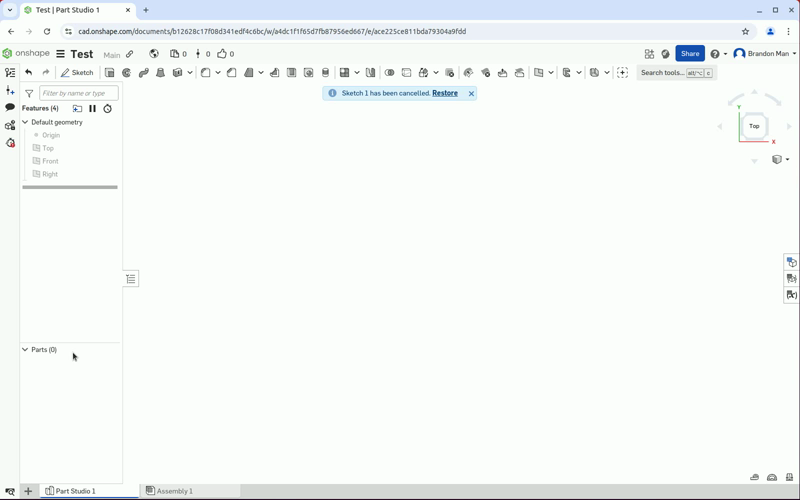
key(space)
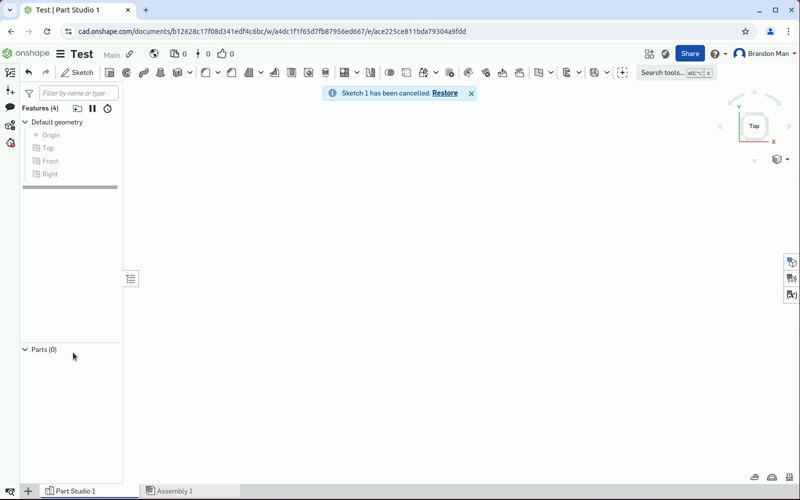
key_down(shift)
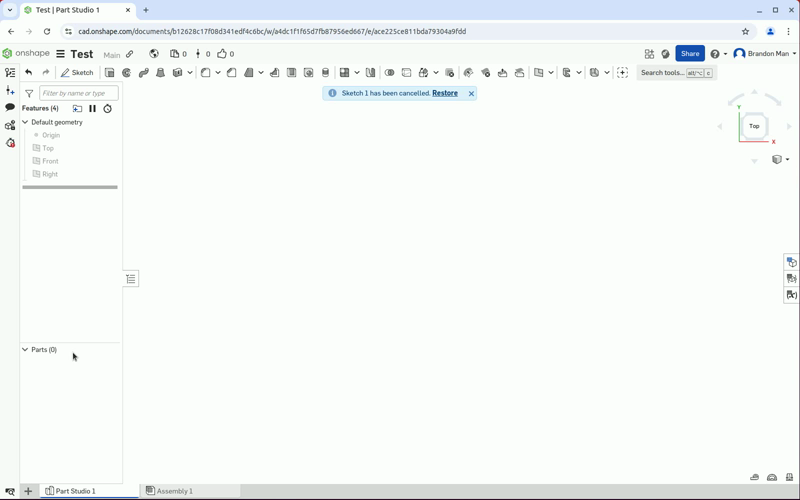
key(up)
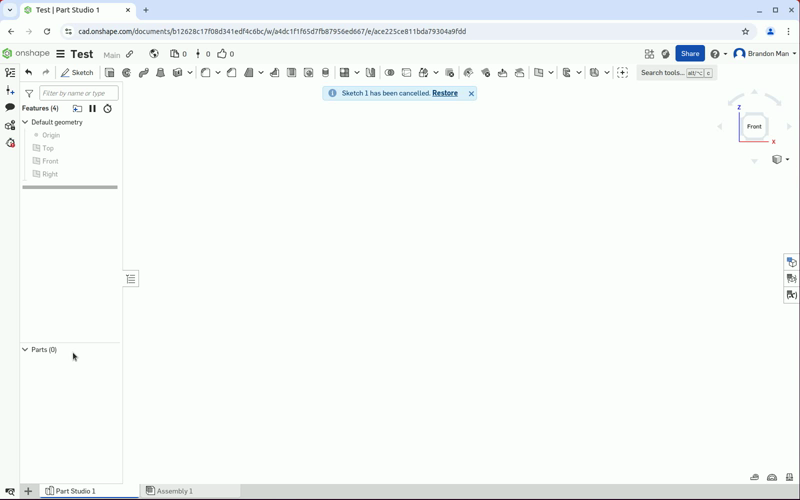
key_up(shift)
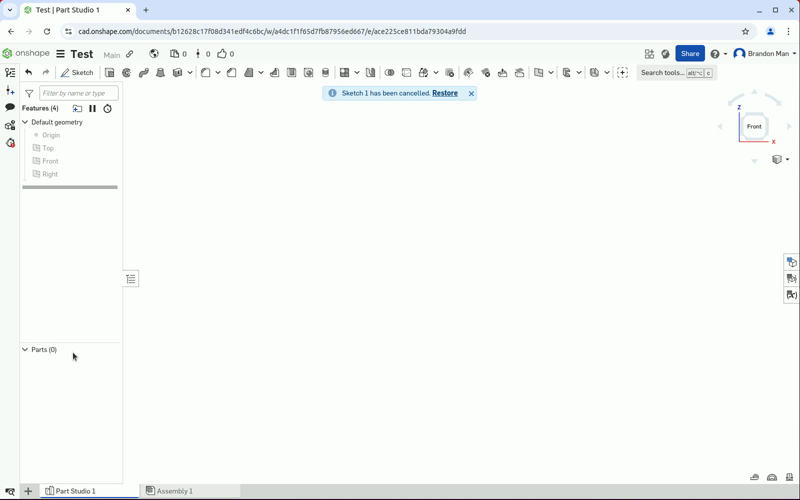
mouse_move(73, 352)
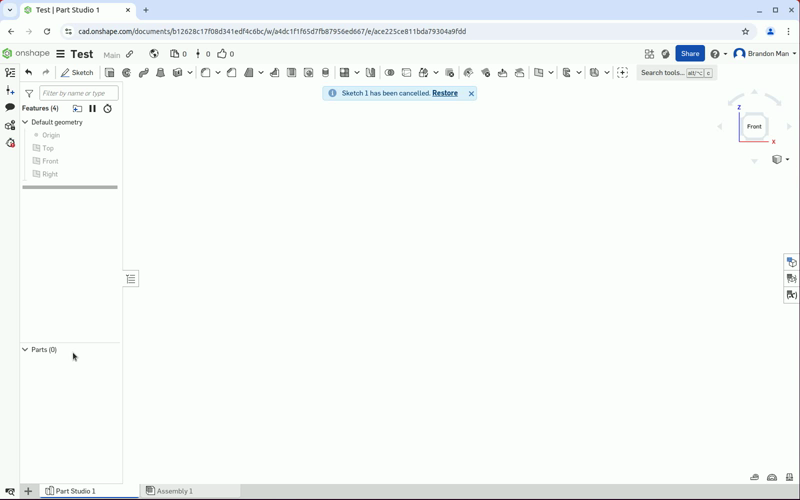
key(shift+y)
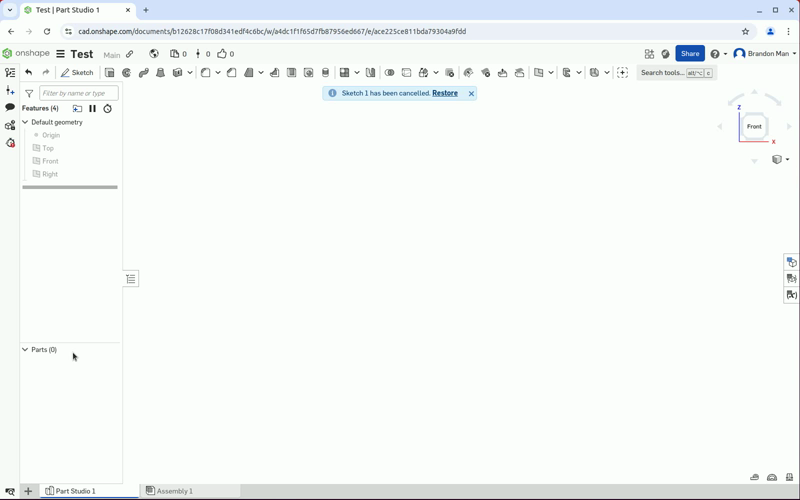
key(shift+s)
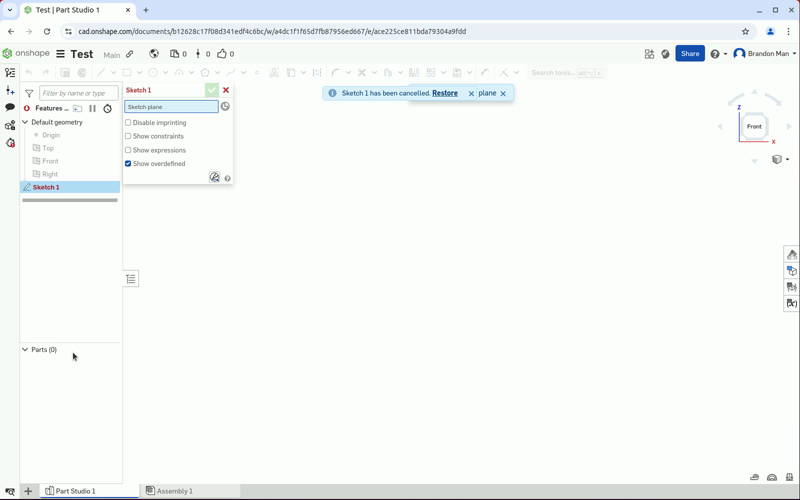
mouse_move(73, 163)
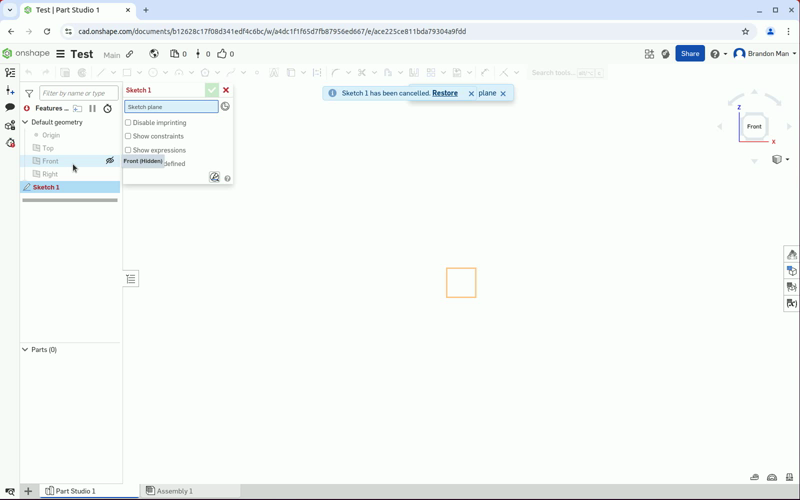
click(73, 163)
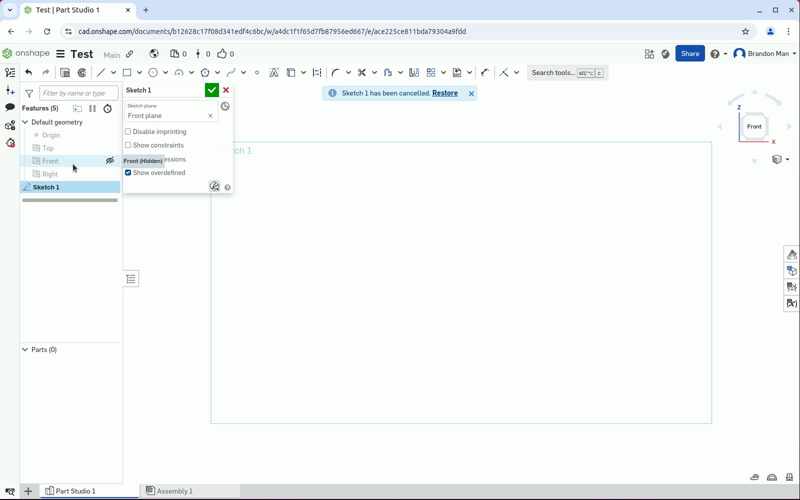
mouse_move(73, 352)
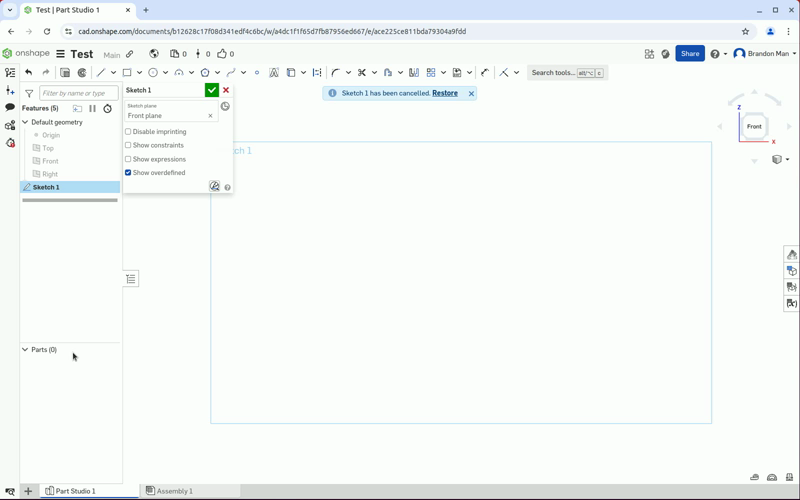
key(y)
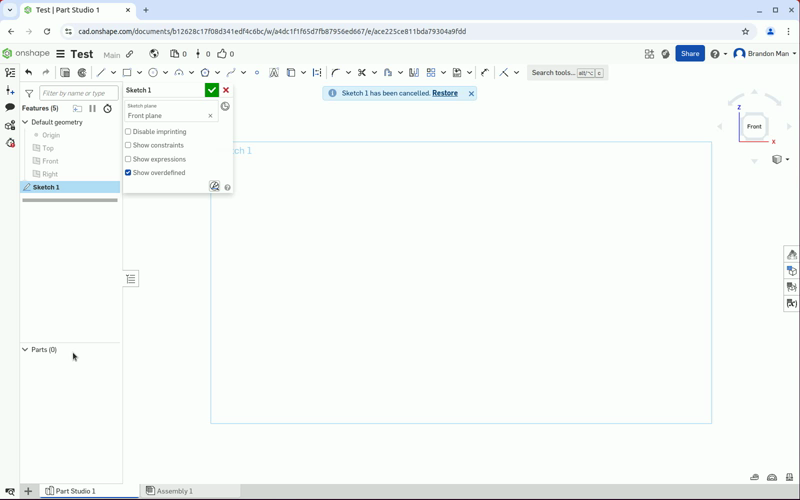
key(l)
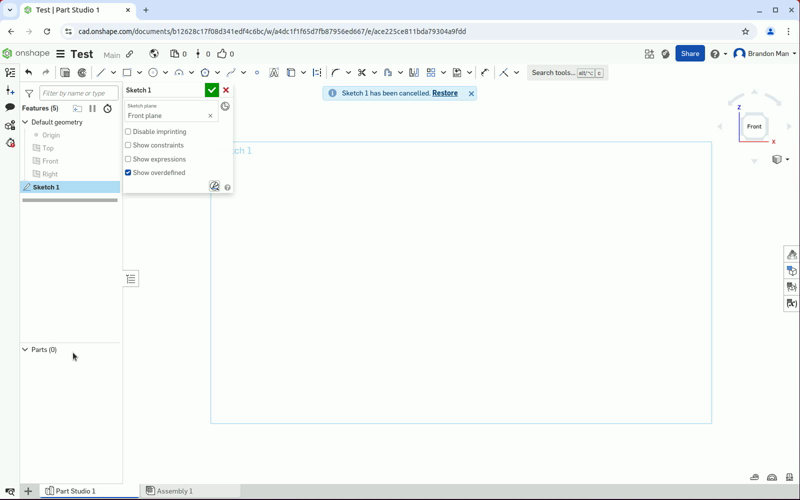
key_down(shift)
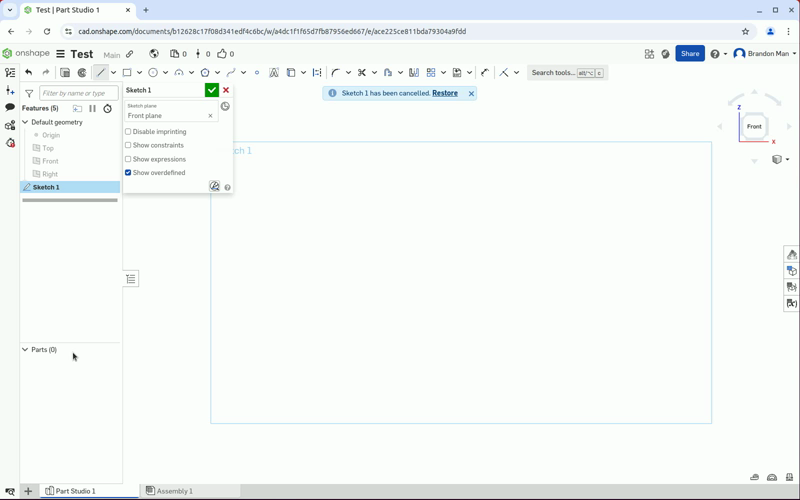
mouse_move(348, 282)
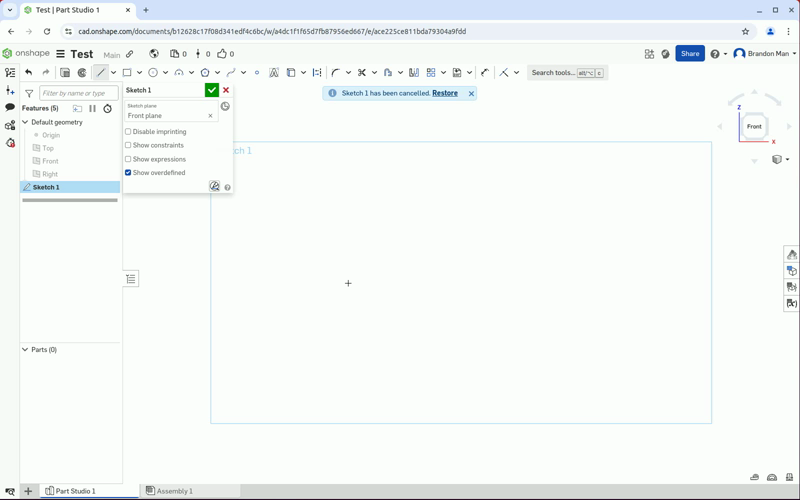
click(348, 282)
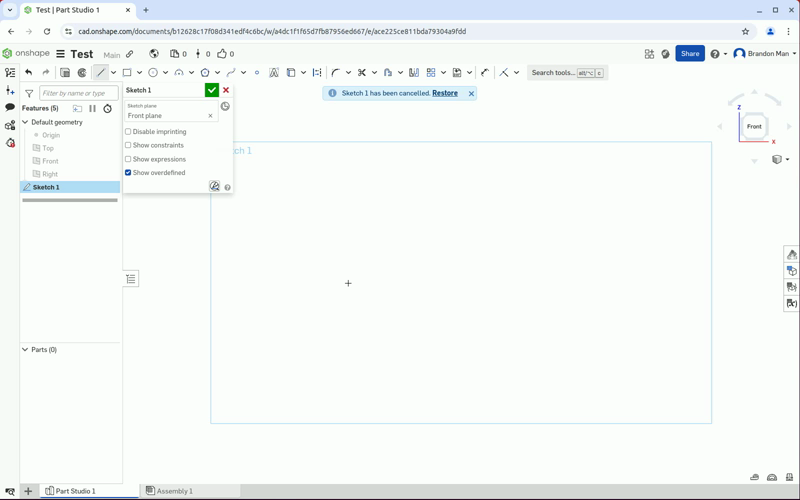
key_up(shift)
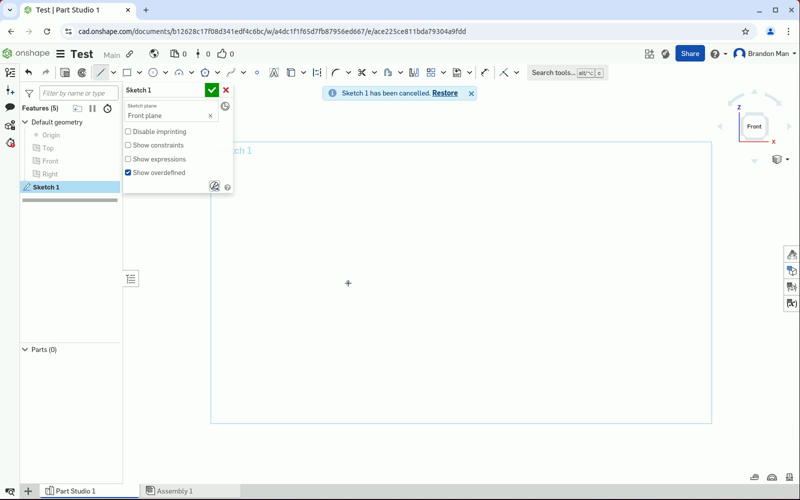
key_down(shift)
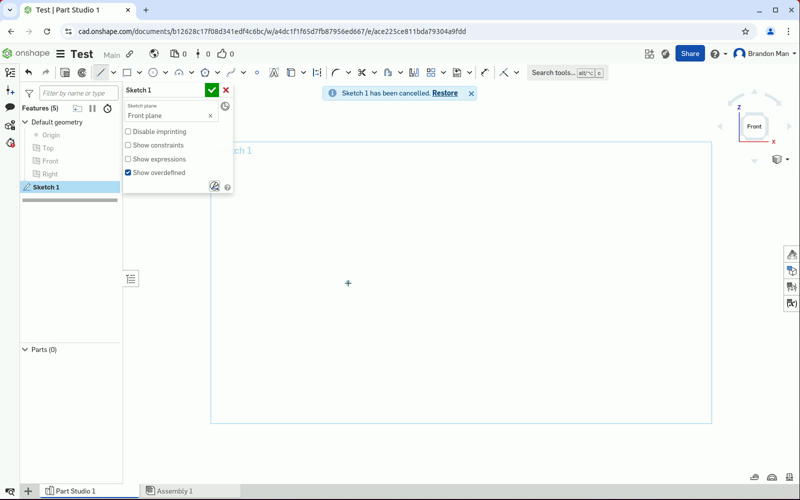
mouse_move(460, 282)
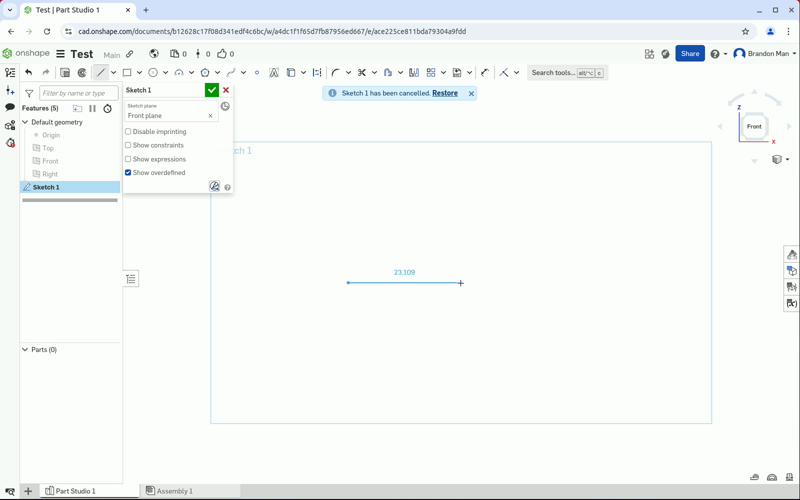
click(460, 282)
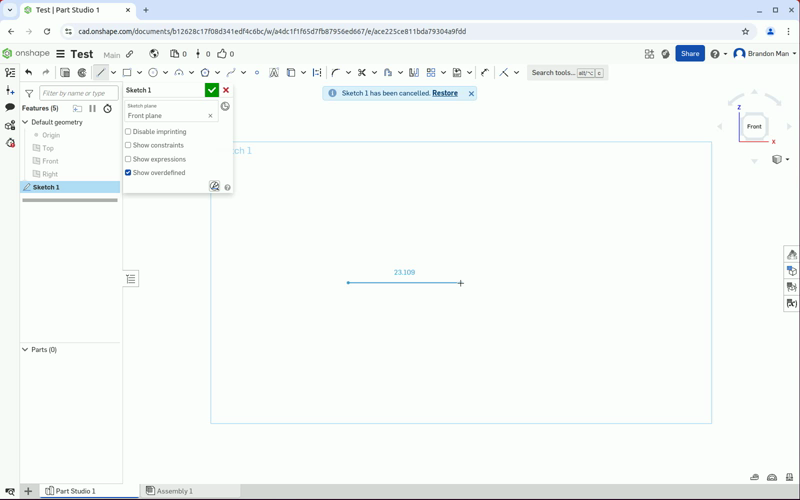
key_up(shift)
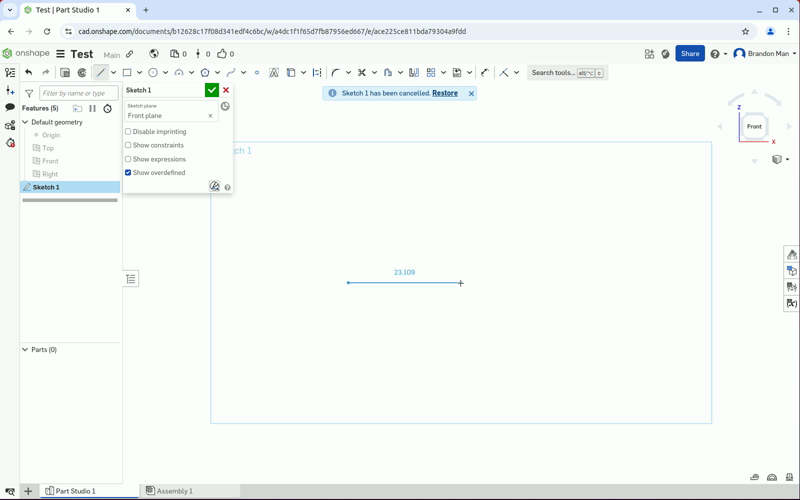
key_down(shift)
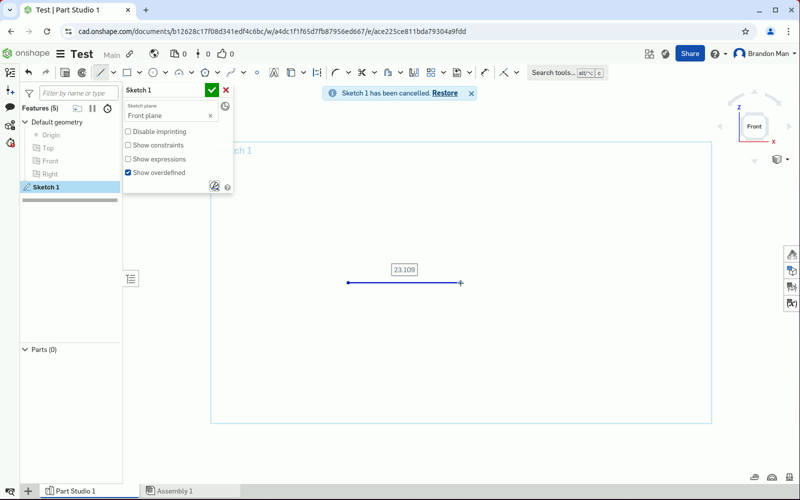
mouse_move(460, 170)
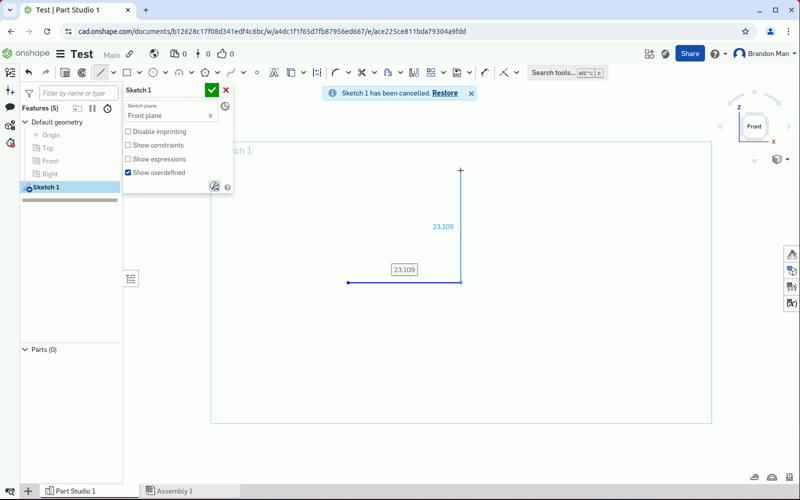
click(460, 170)
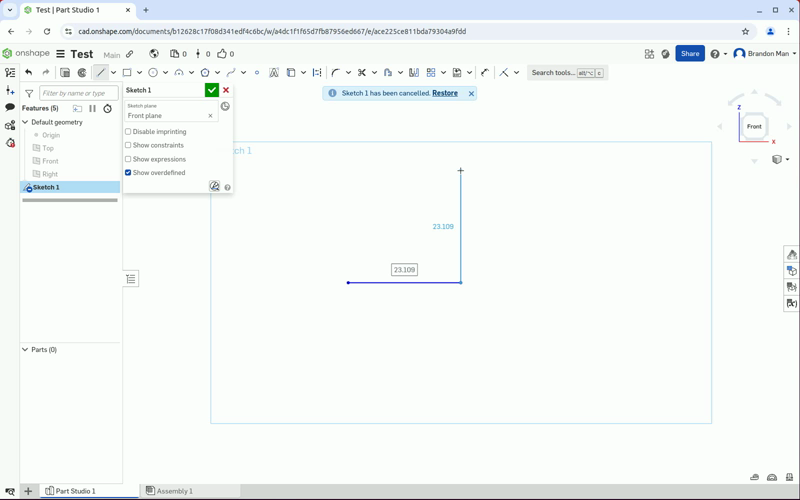
key_up(shift)
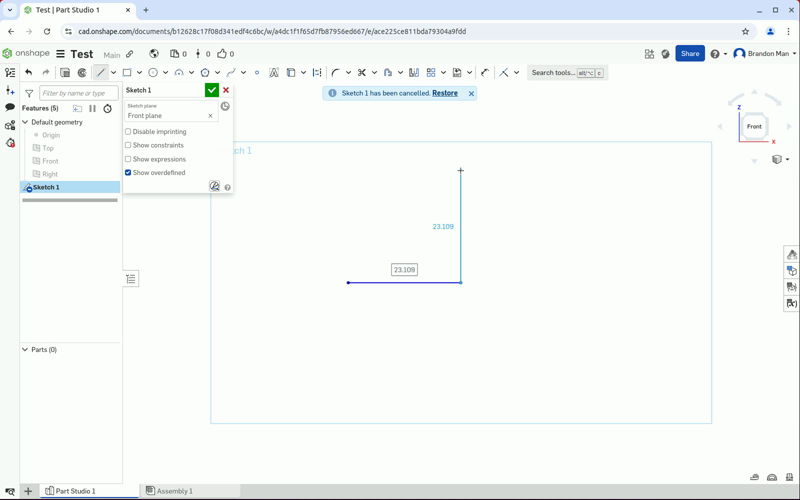
key_down(shift)
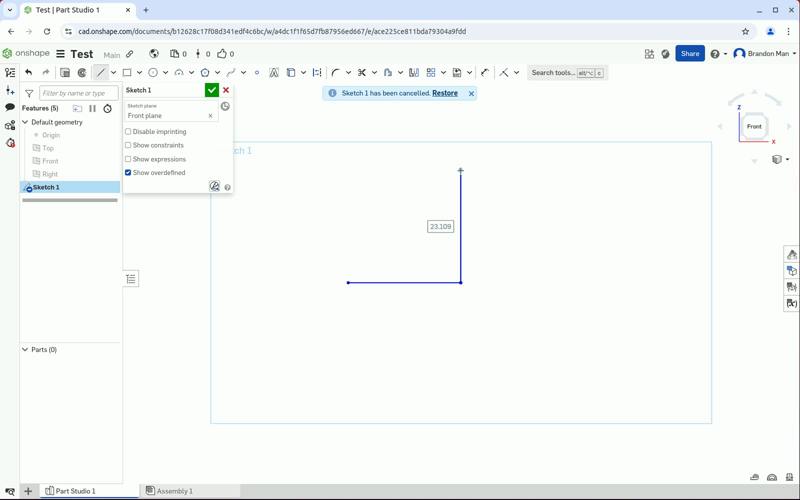
mouse_move(348, 170)
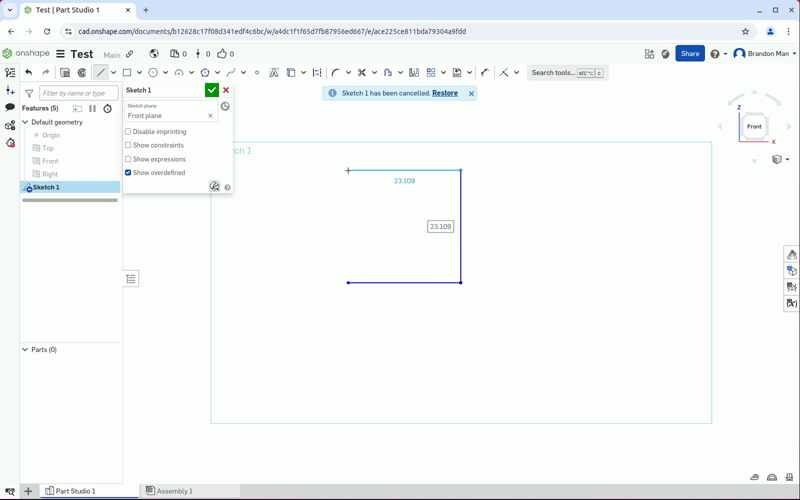
click(348, 170)
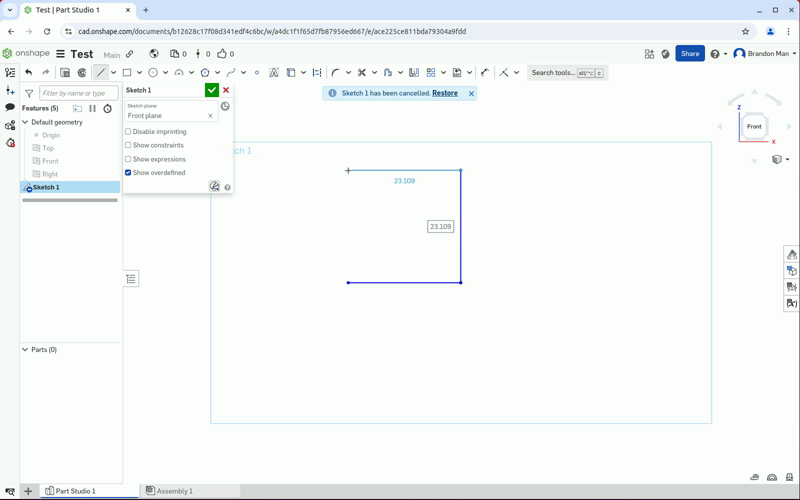
key_up(shift)
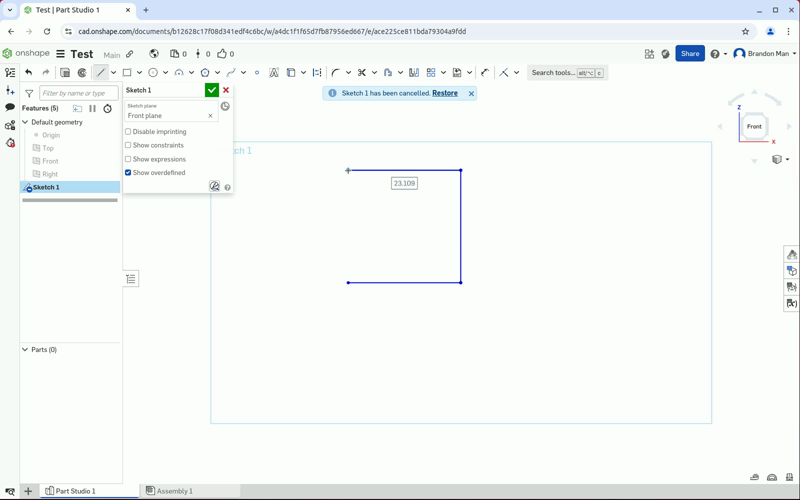
key_down(shift)
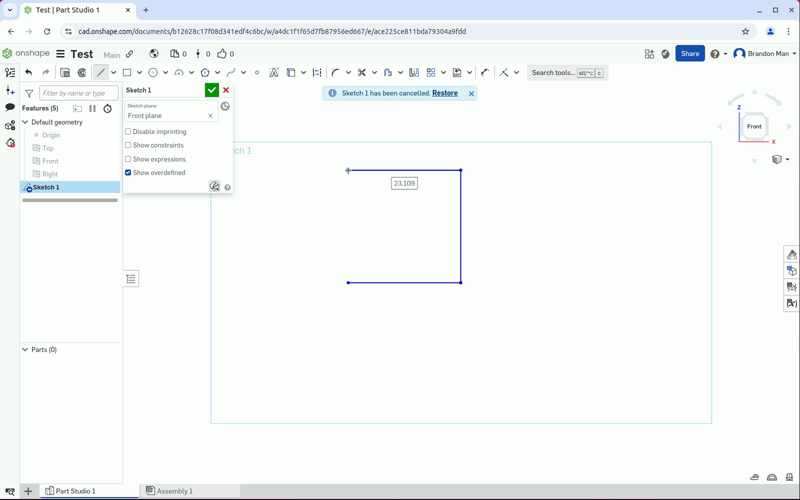
mouse_move(348, 282)
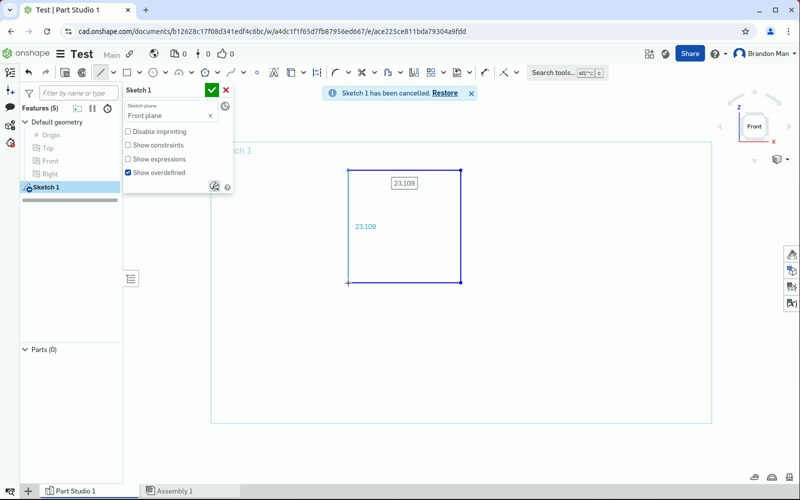
key_up(shift)
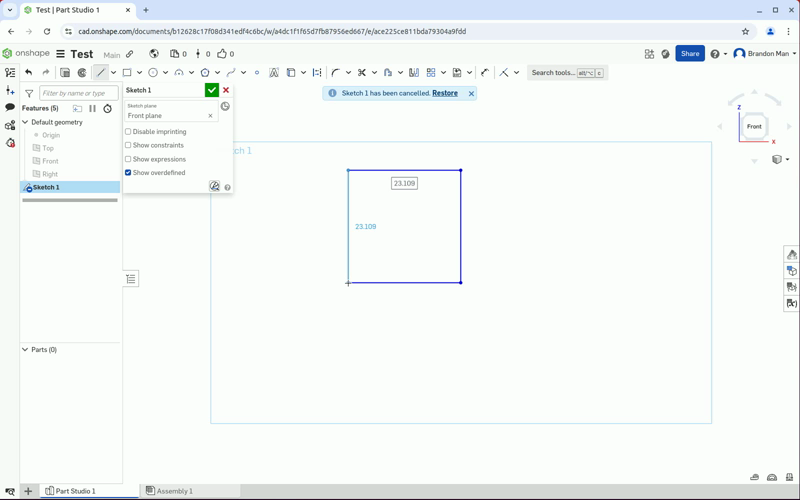
click(348, 282)
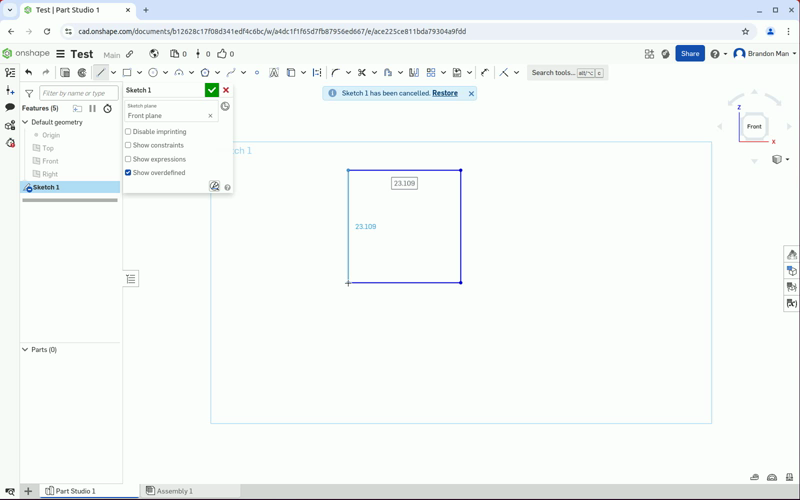
key(esc)
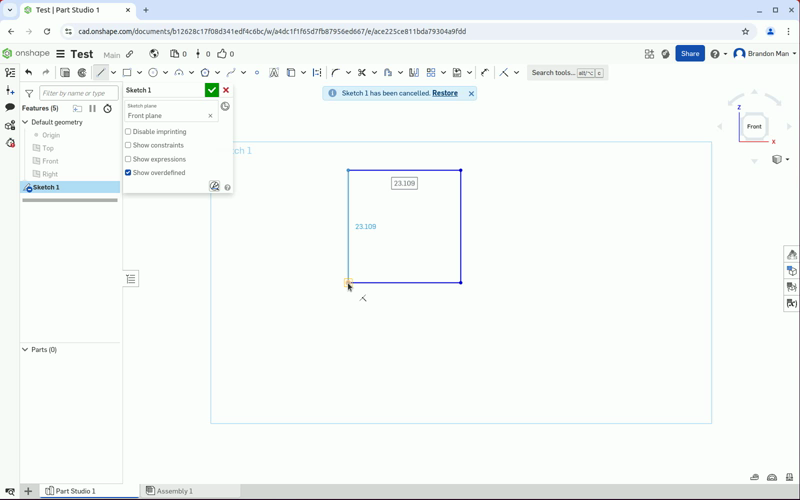
mouse_move(396, 221)
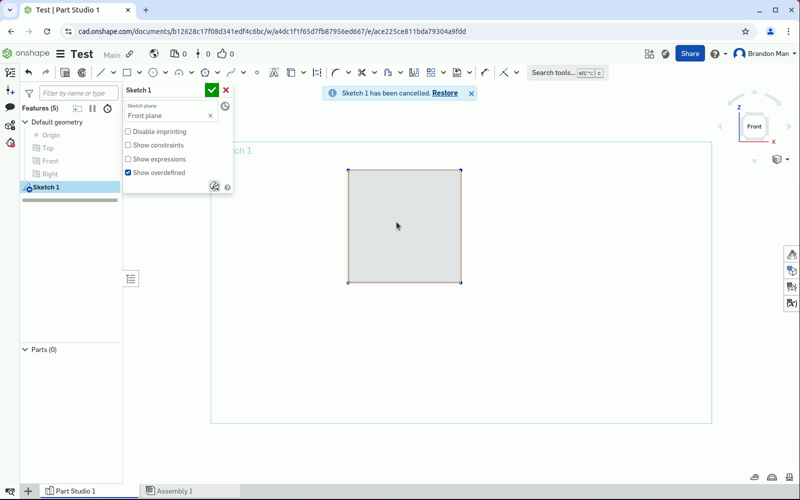
click(396, 221)
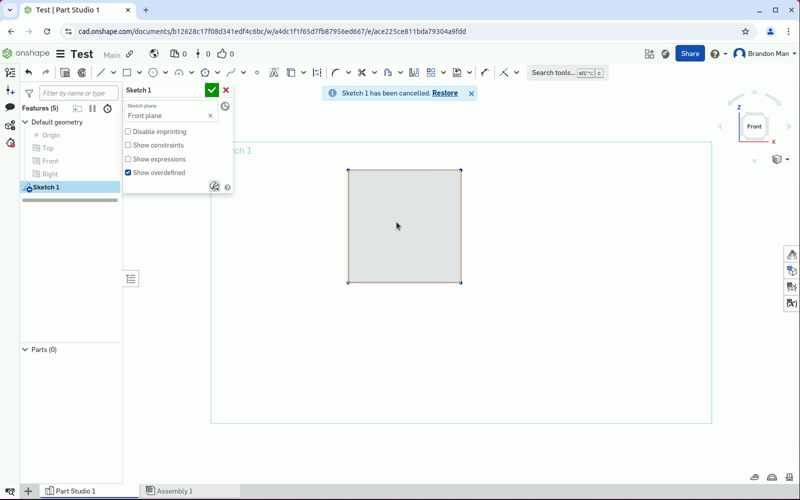
mouse_move(73, 352)
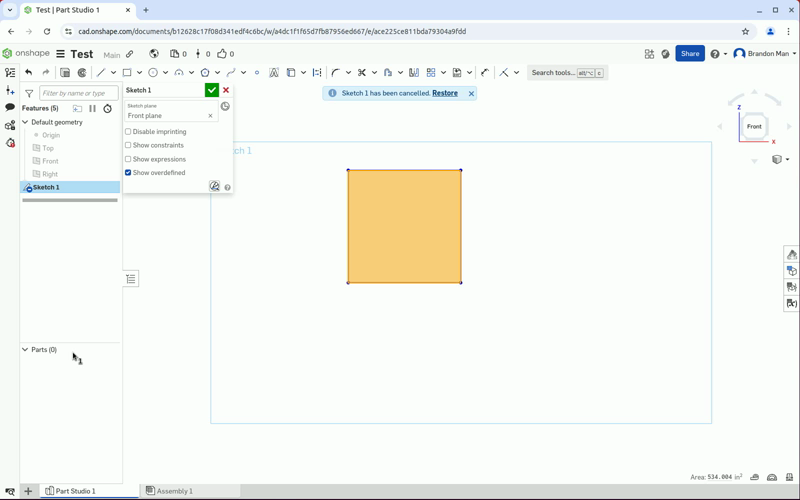
key(shift+y)
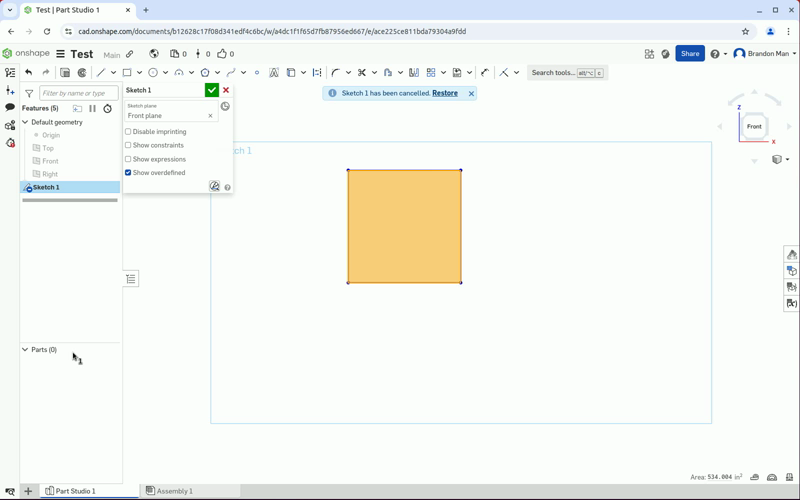
key(shift+e)
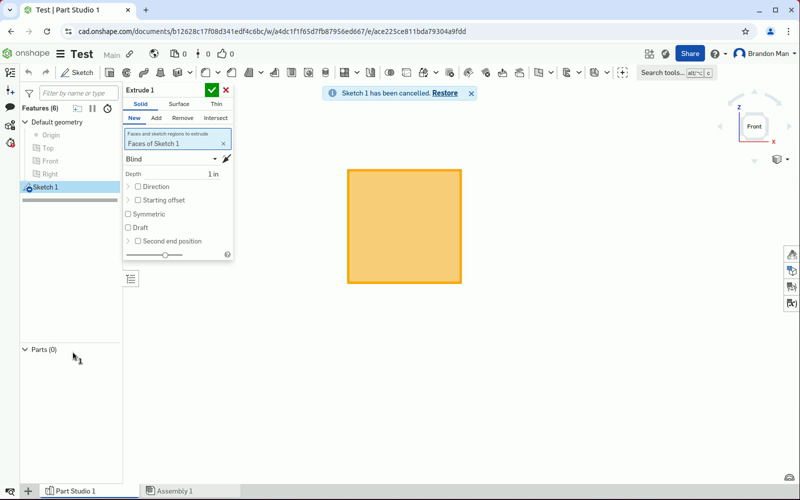
mouse_move(143, 106)
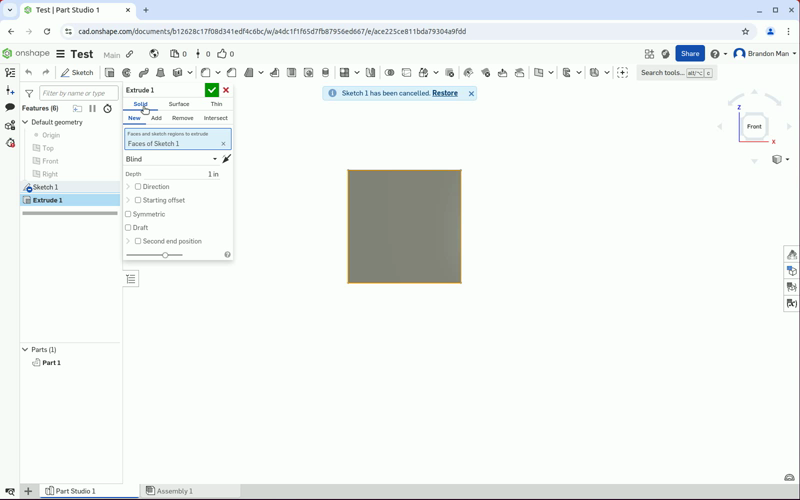
click(143, 106)
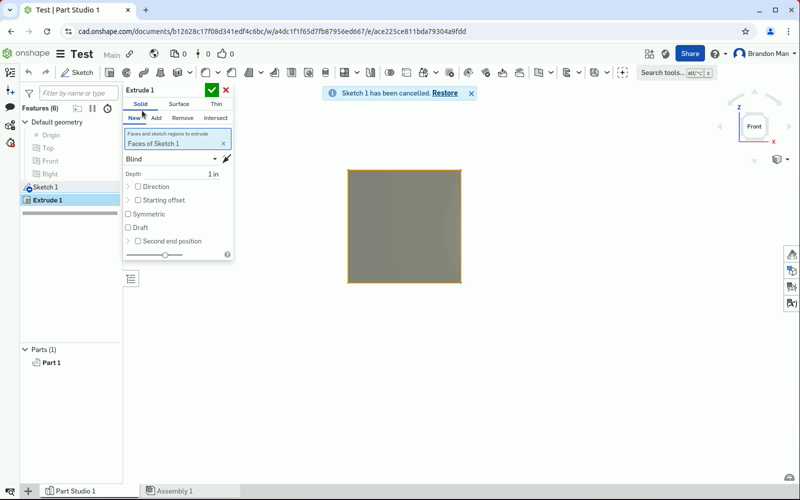
mouse_move(137, 120)
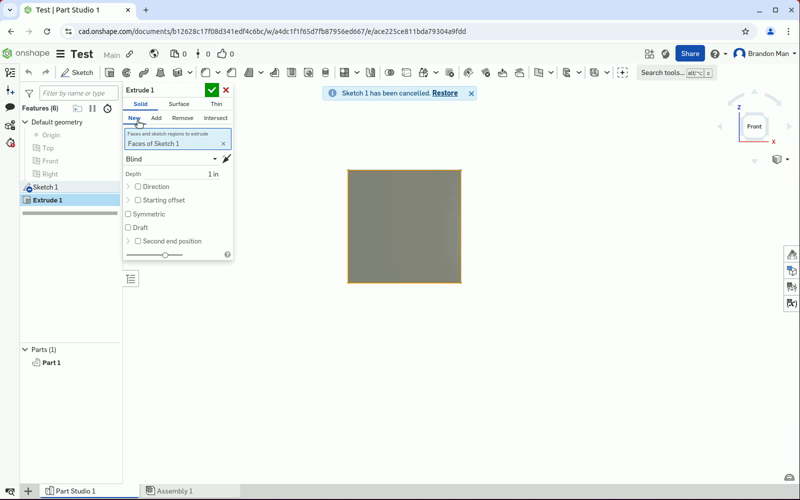
click(137, 120)
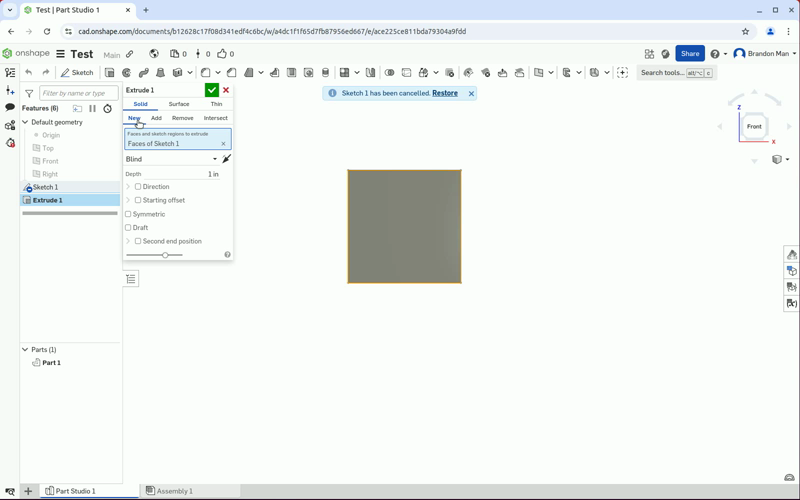
key(tab, 4)
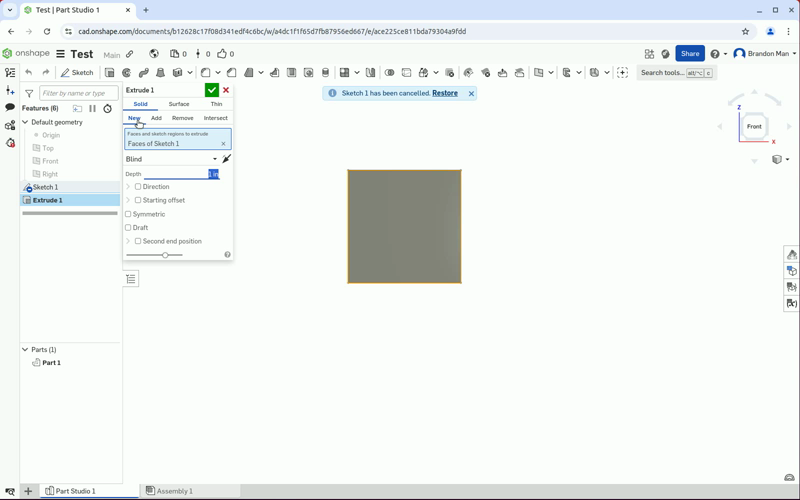
text(23.108)
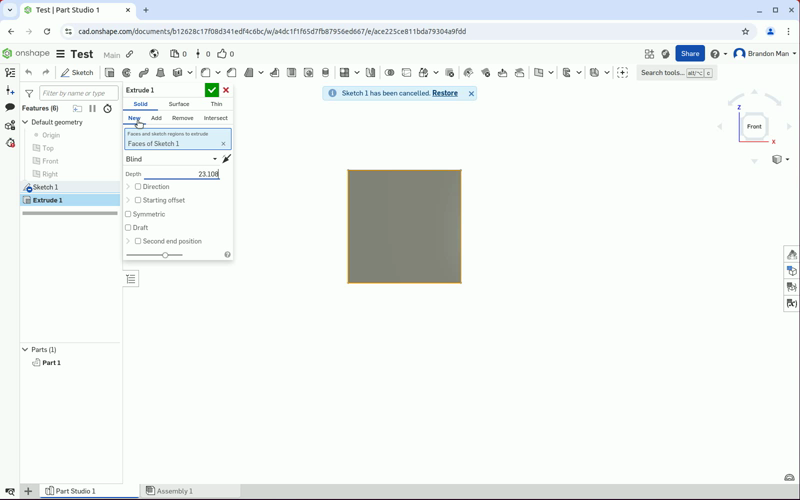
key(enter)
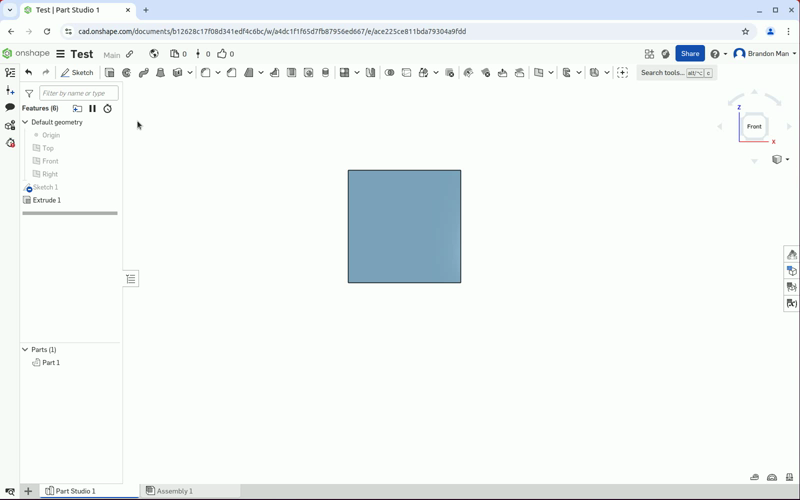
key(shift+h)
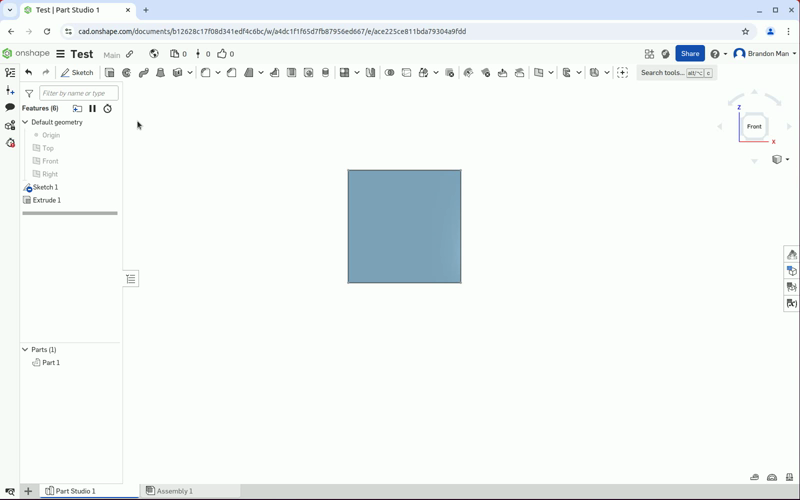
key(shift+h)
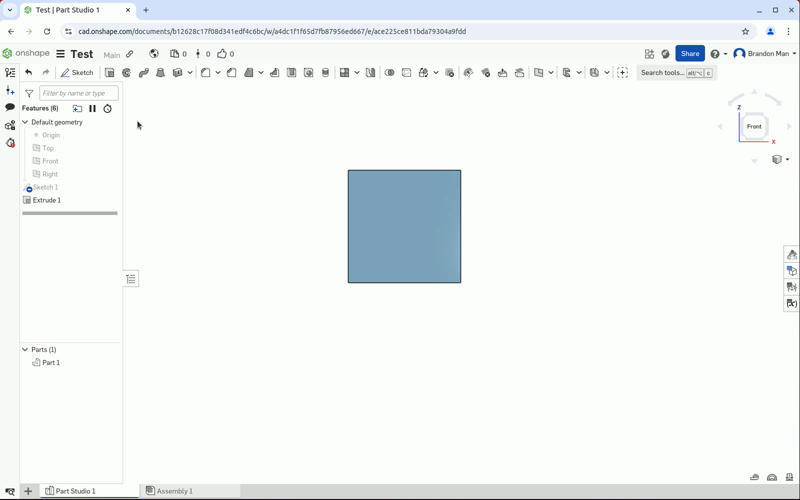
mouse_move(73, 189)
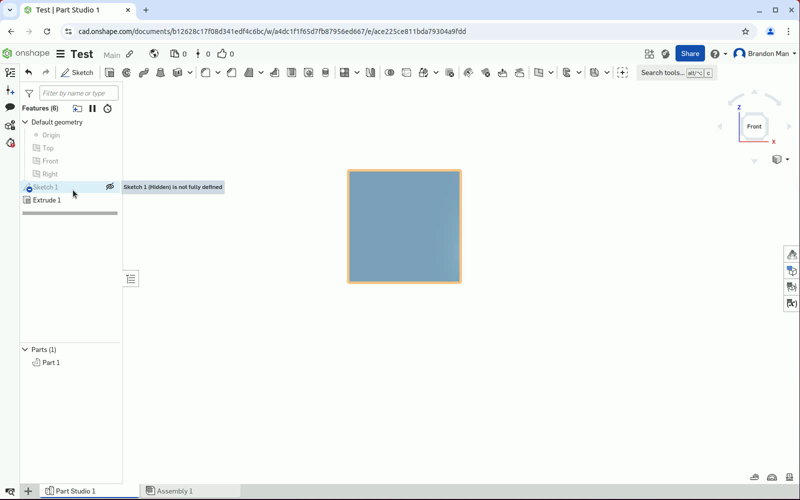
click(73, 189)
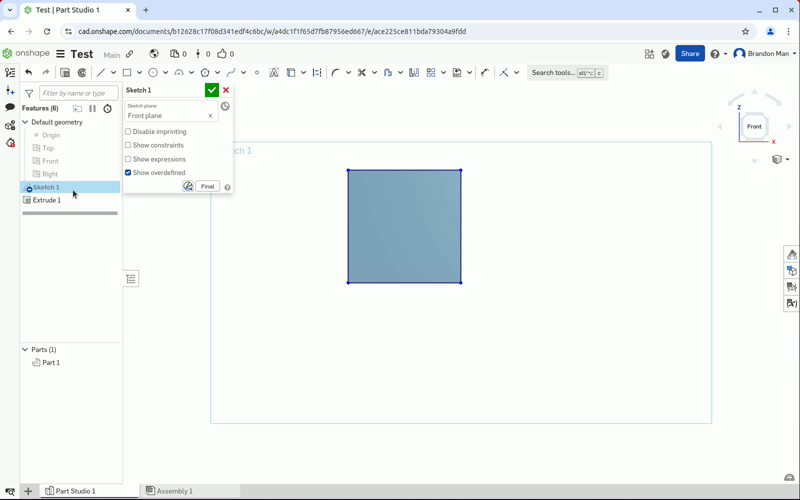
mouse_move(229, 92)
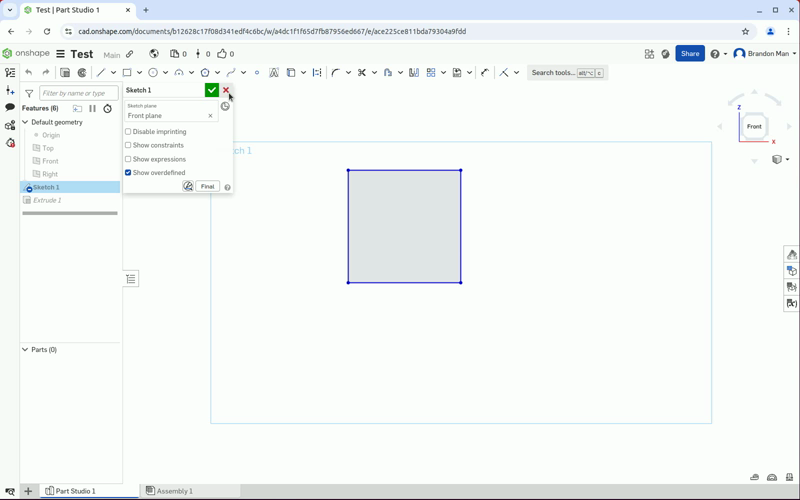
click(229, 92)
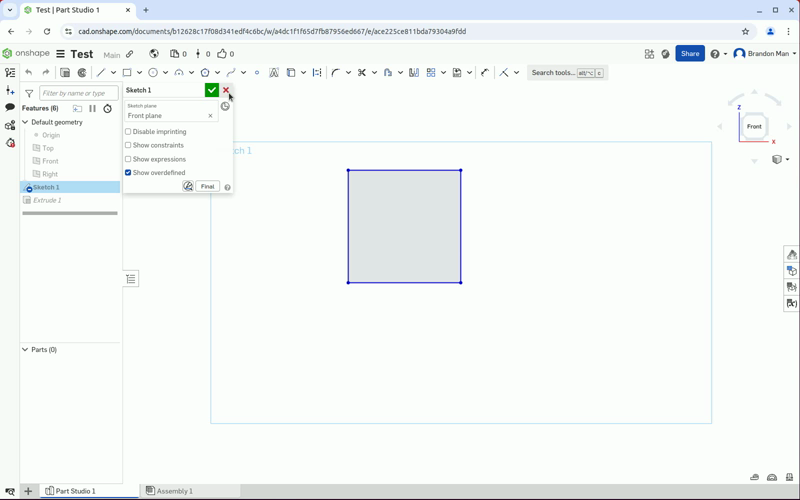
key(shift+s)
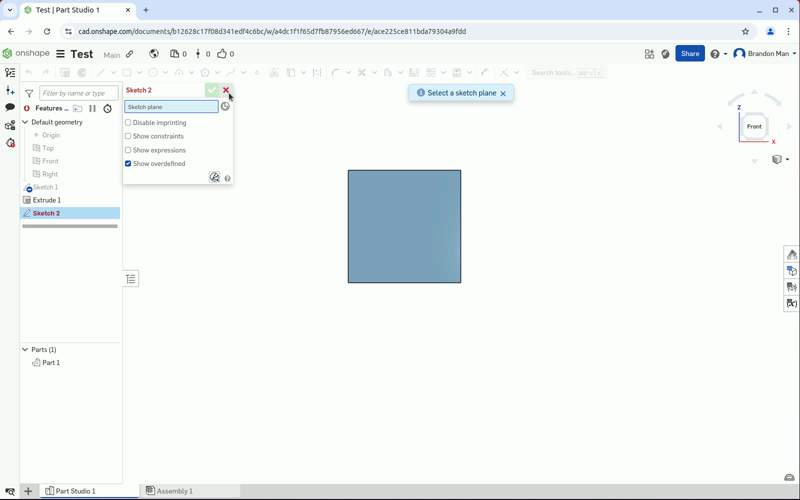
mouse_move(73, 163)
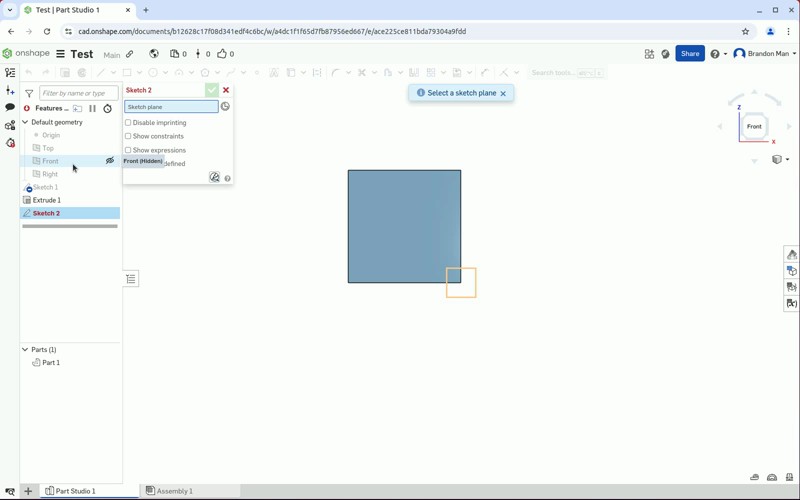
click(73, 163)
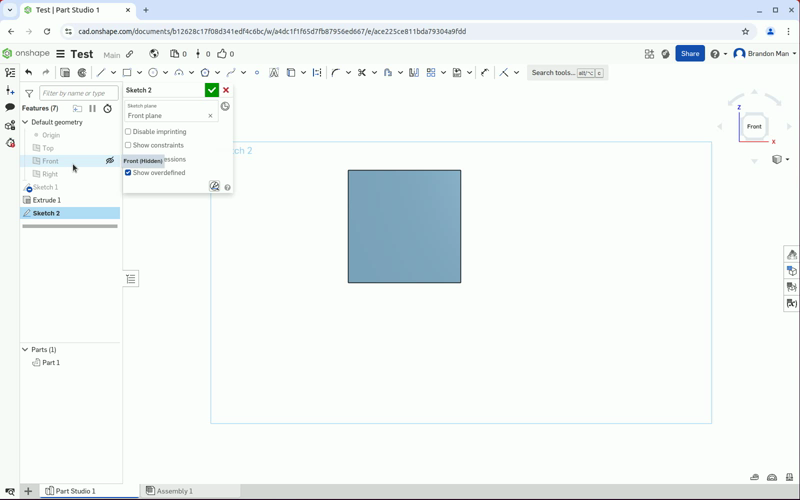
mouse_move(73, 352)
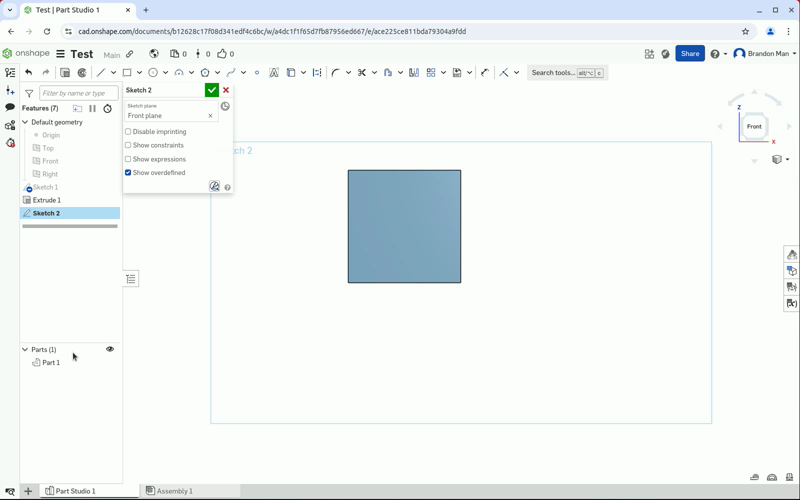
key(y)
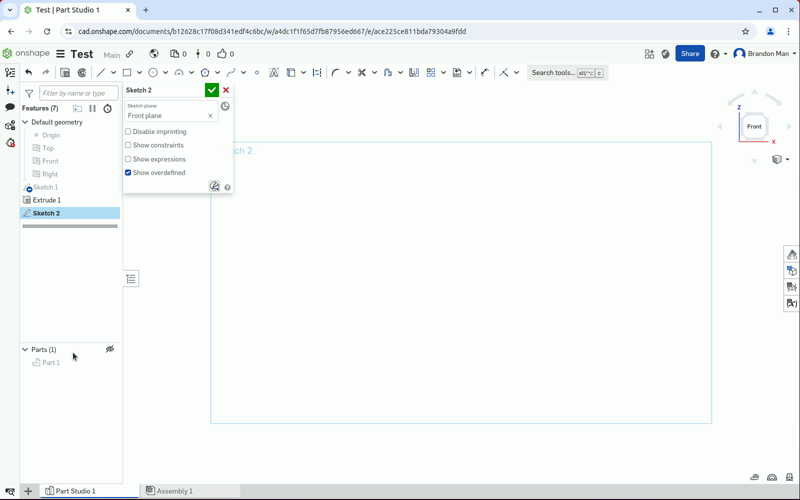
key(l)
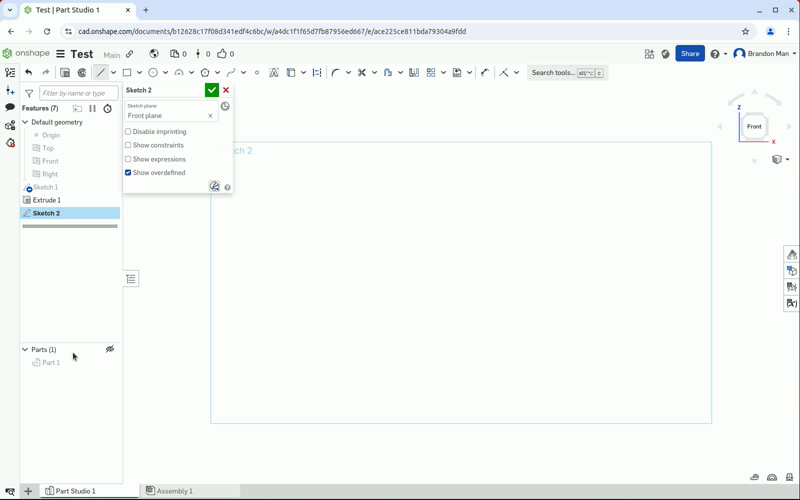
key_down(shift)
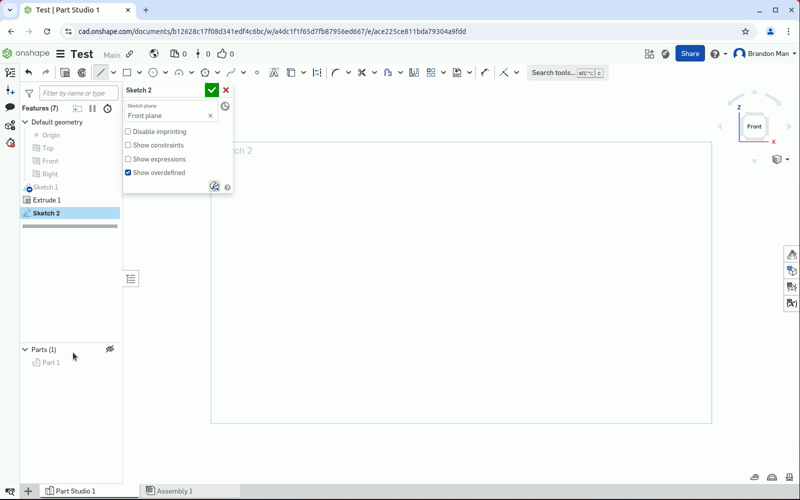
mouse_move(404, 282)
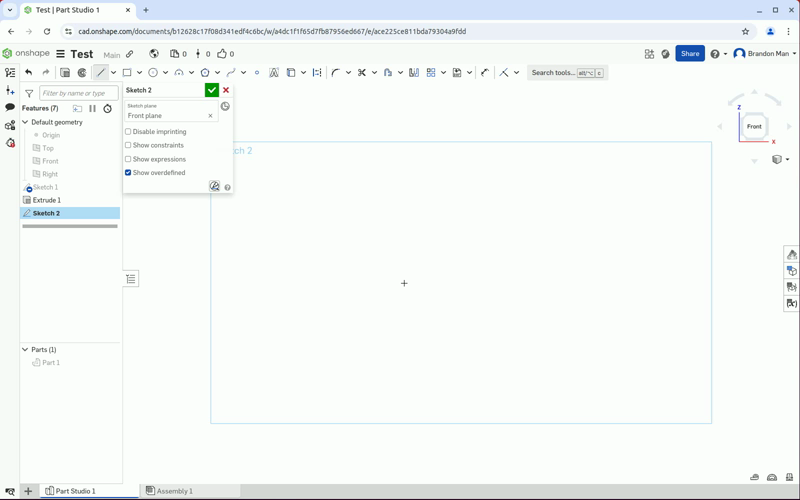
click(404, 282)
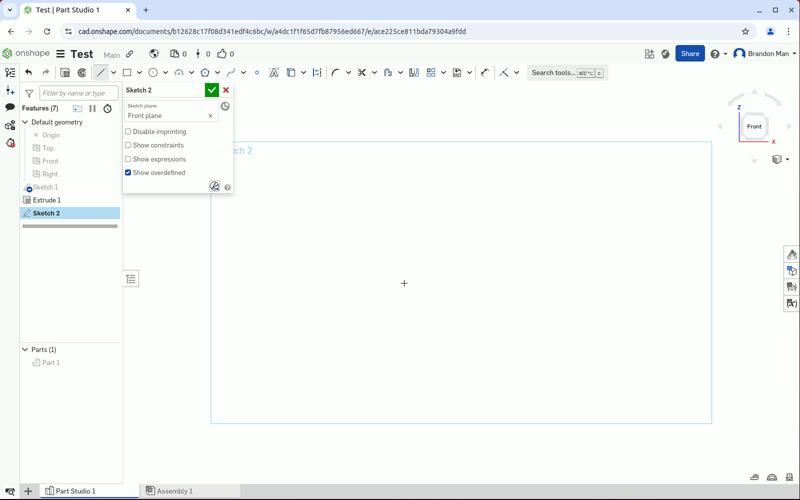
key_up(shift)
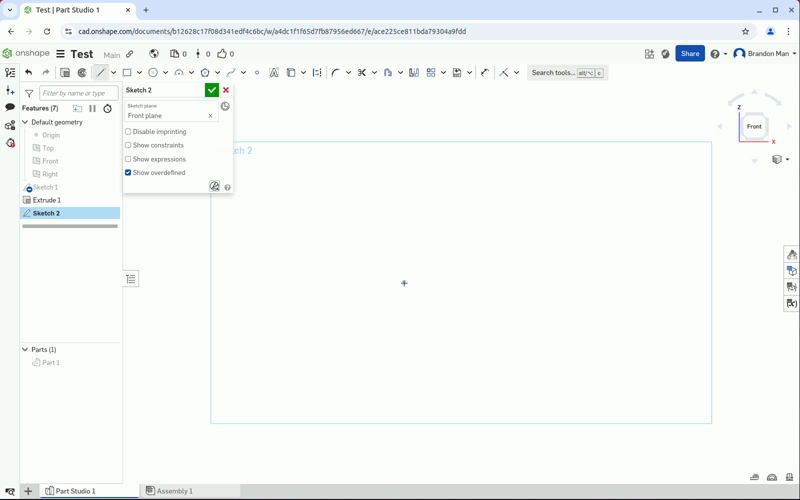
key_down(shift)
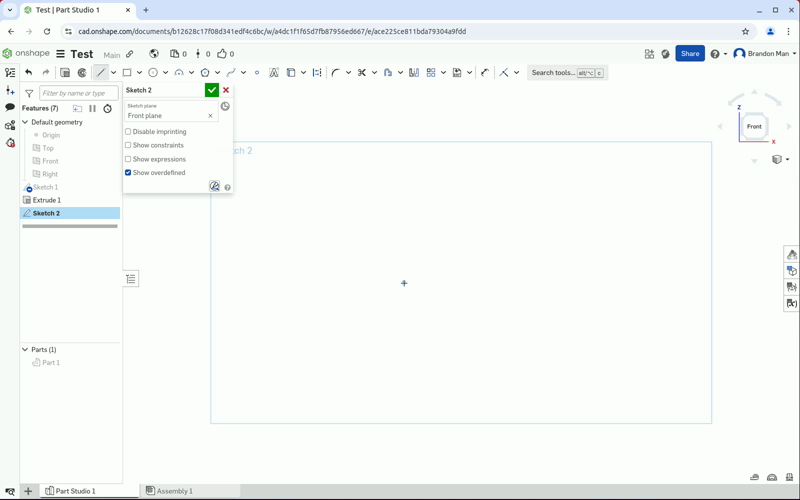
mouse_move(434, 282)
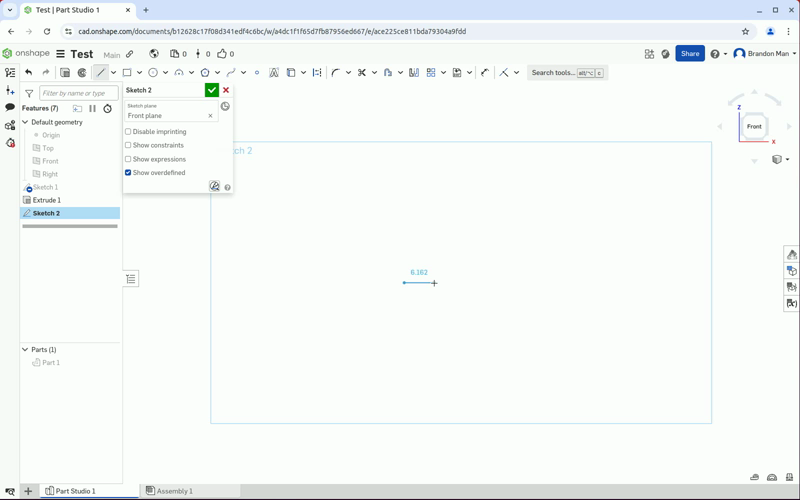
mouse_move(461, 282)
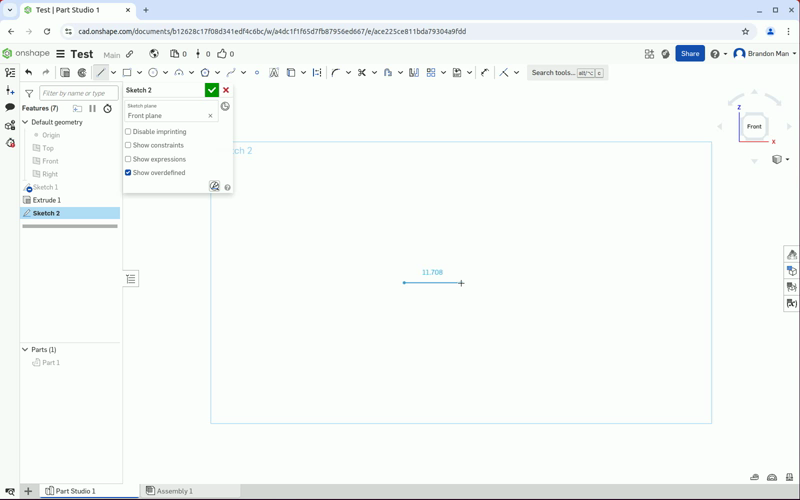
click(461, 282)
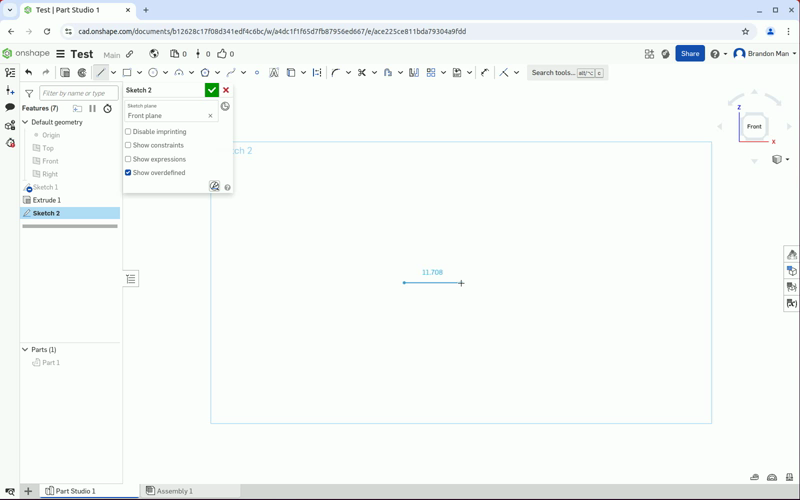
key_up(shift)
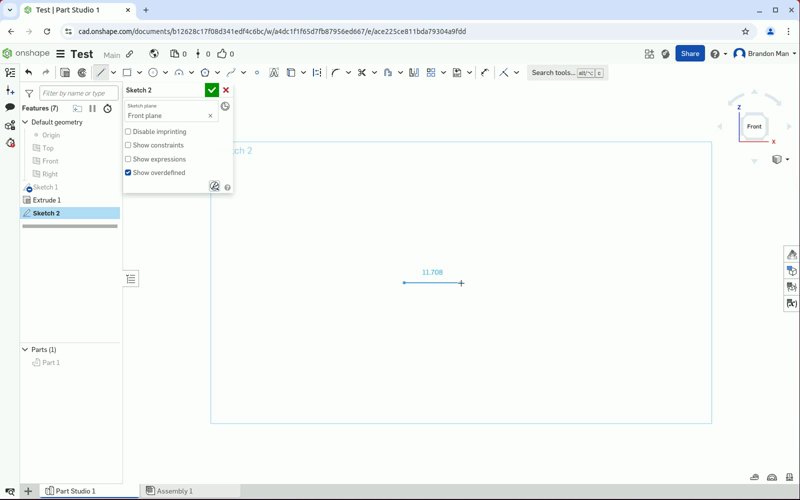
key_down(shift)
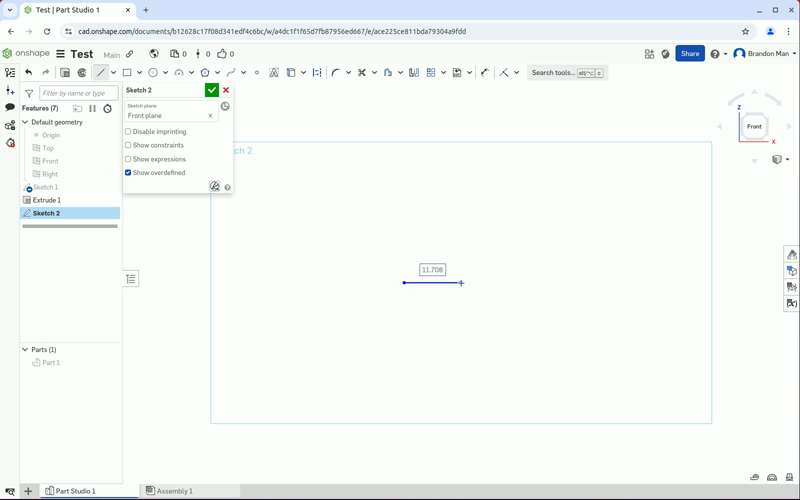
mouse_move(491, 282)
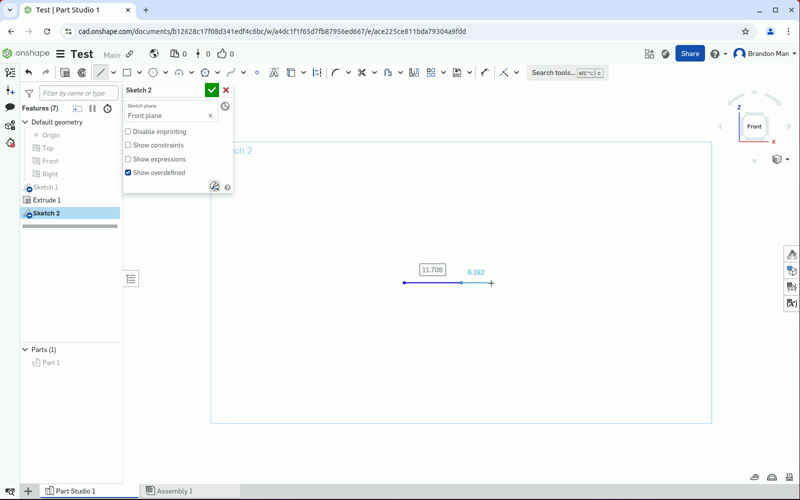
mouse_move(461, 226)
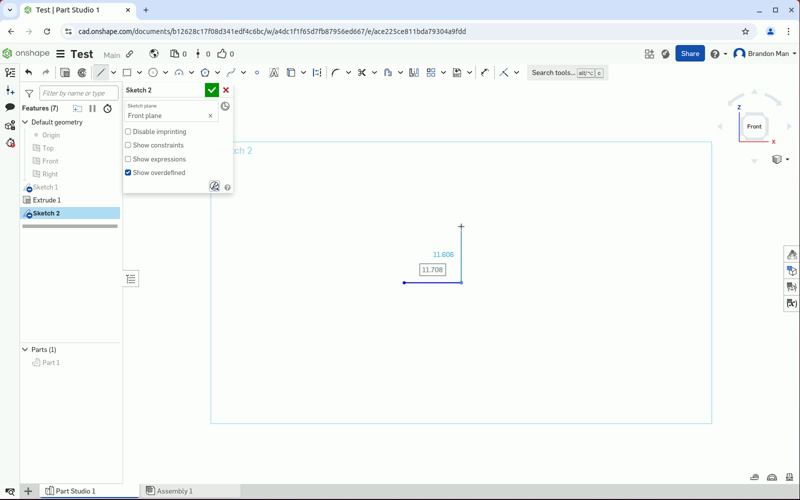
click(461, 226)
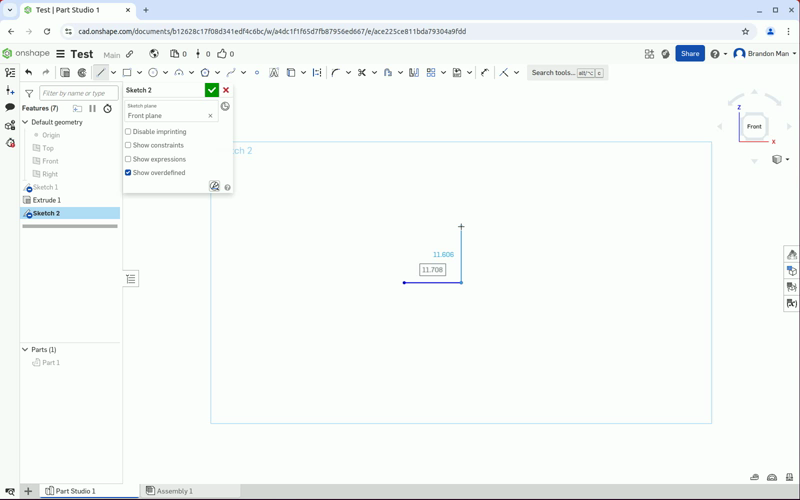
key_up(shift)
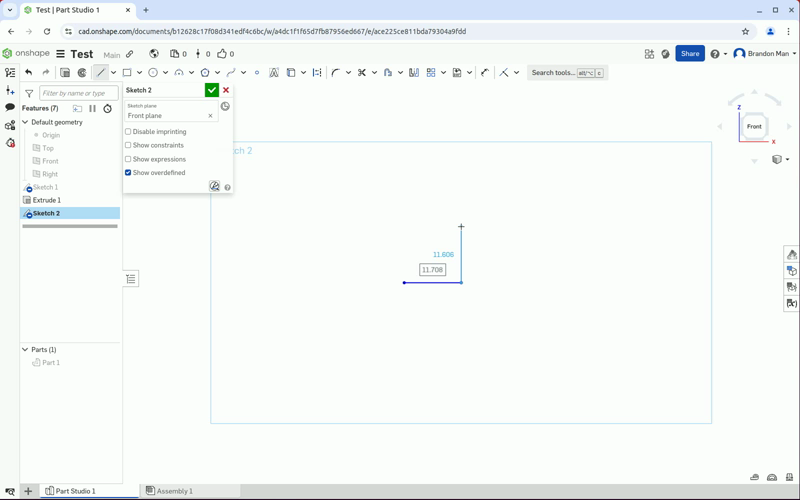
key_down(shift)
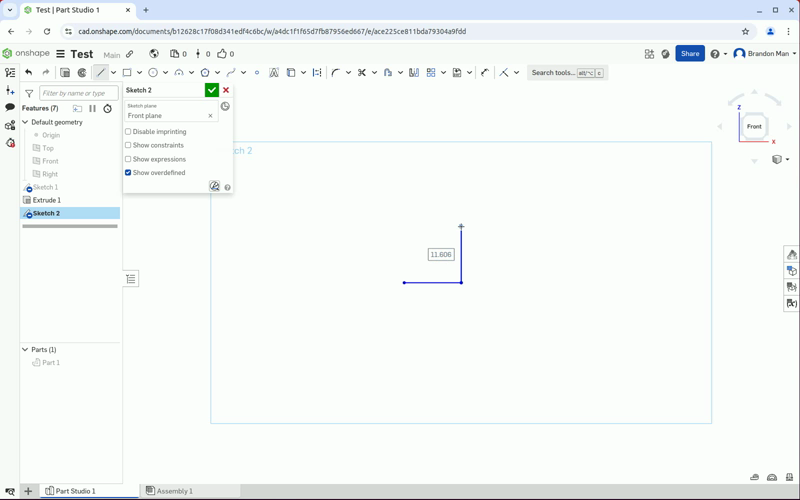
mouse_move(491, 226)
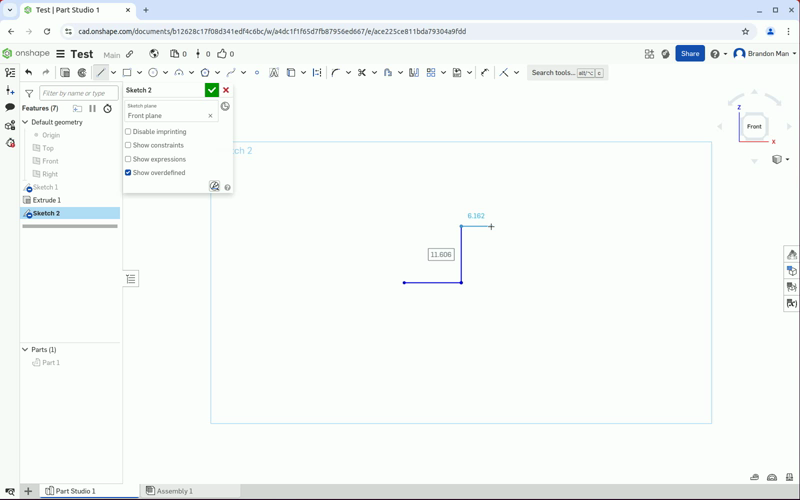
mouse_move(404, 226)
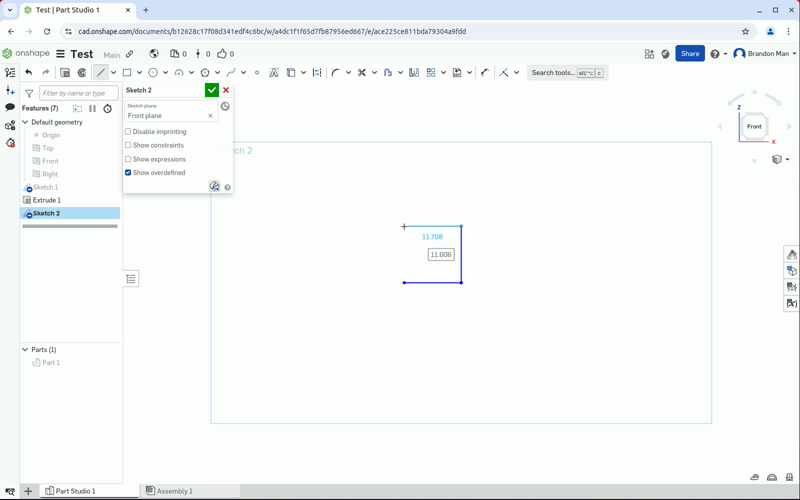
click(404, 226)
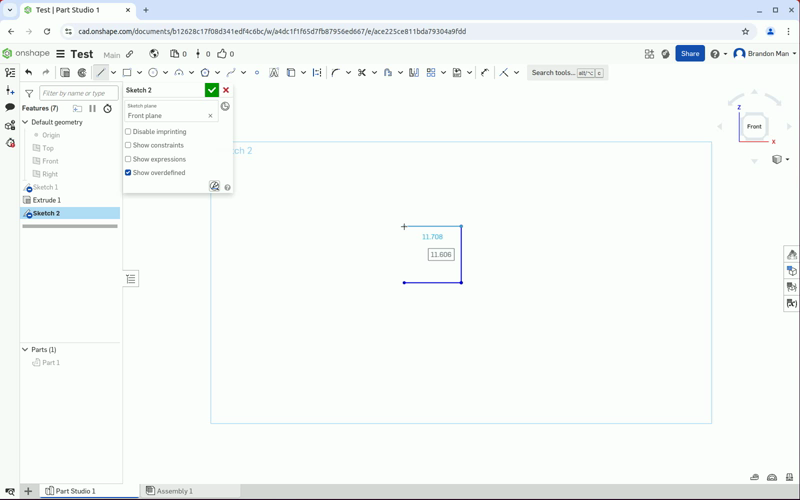
key_up(shift)
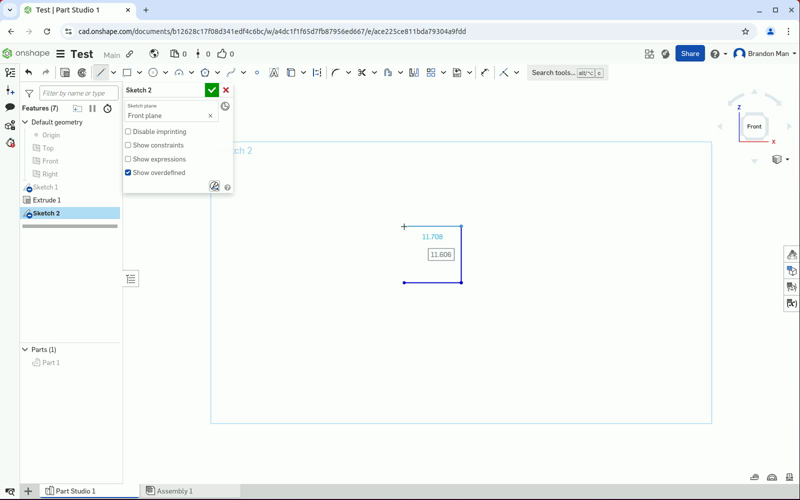
mouse_move(434, 226)
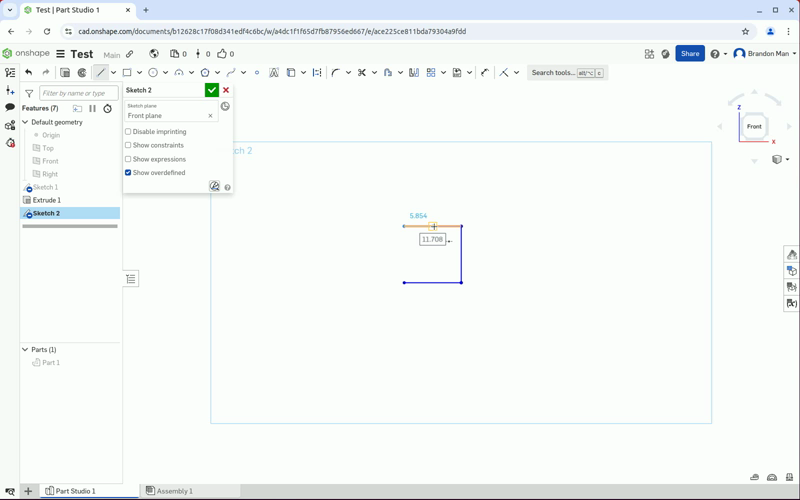
key_down(shift)
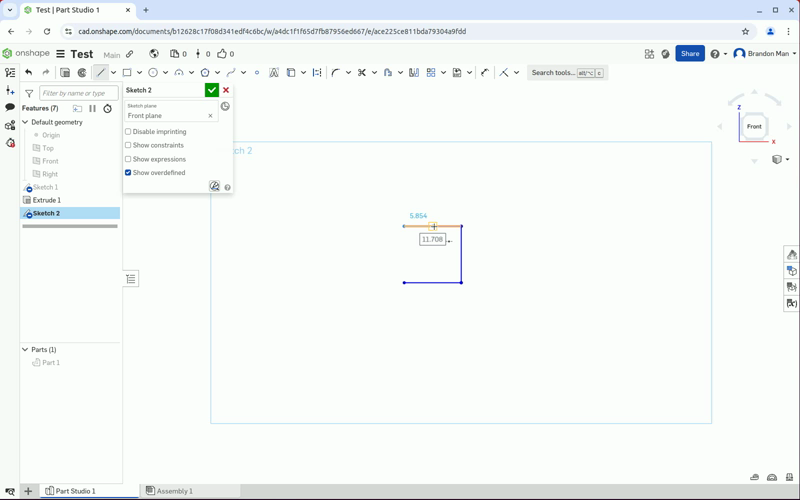
mouse_move(404, 282)
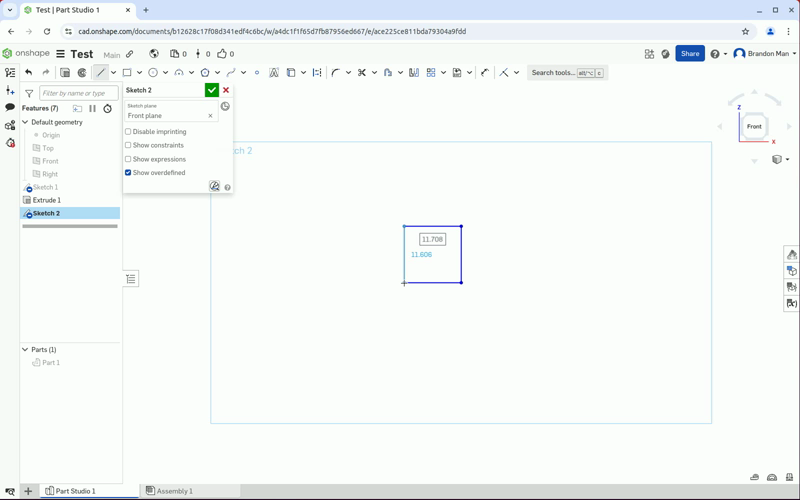
key_up(shift)
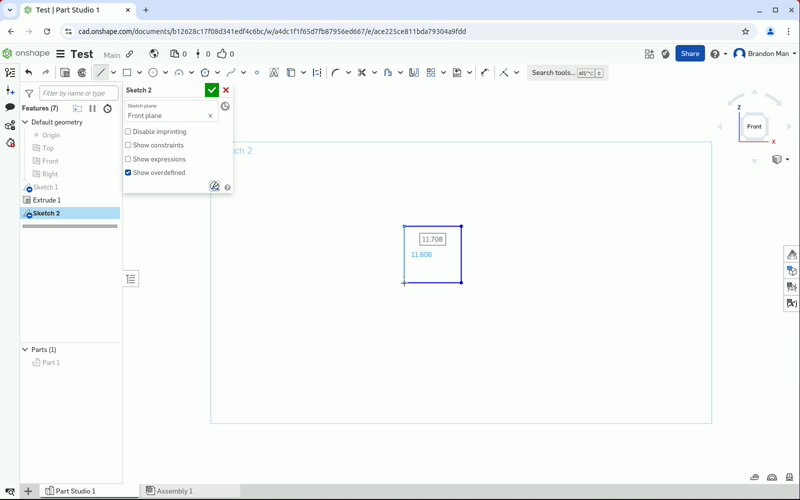
click(404, 282)
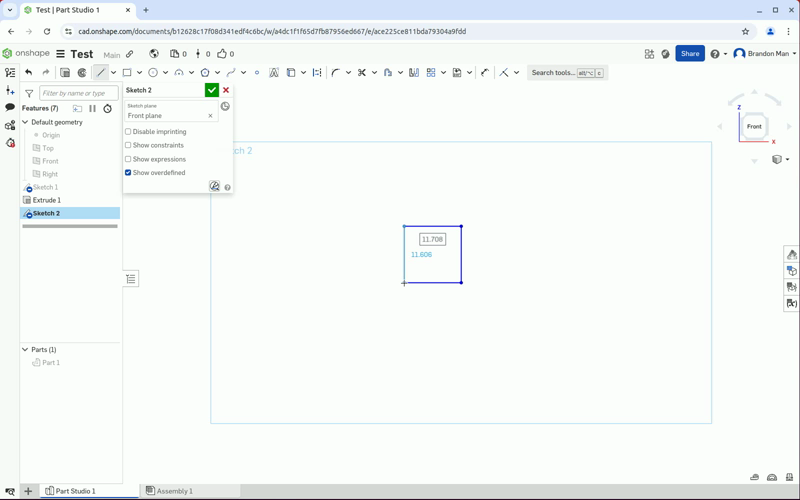
key(esc)
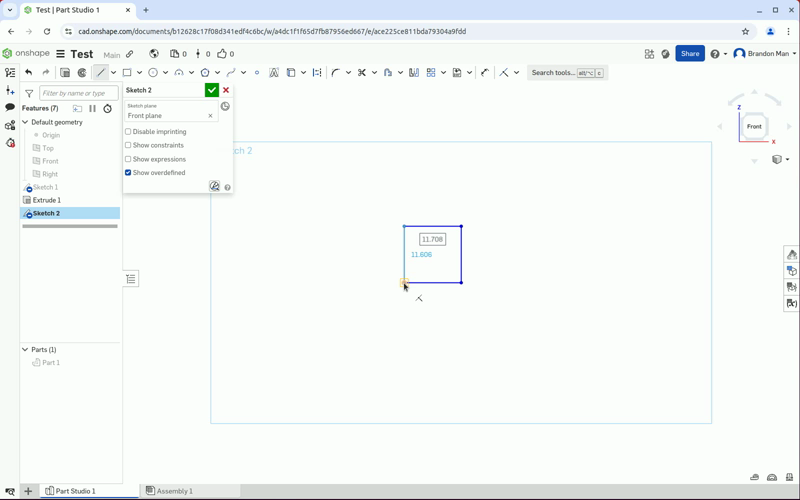
mouse_move(426, 234)
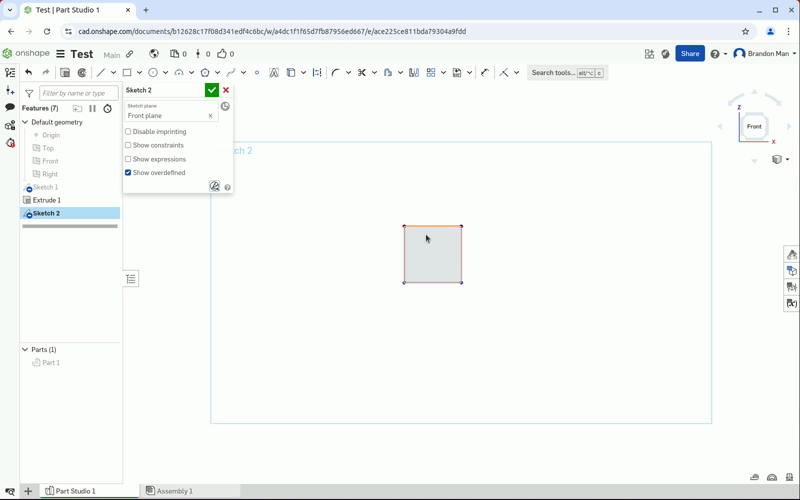
click(426, 234)
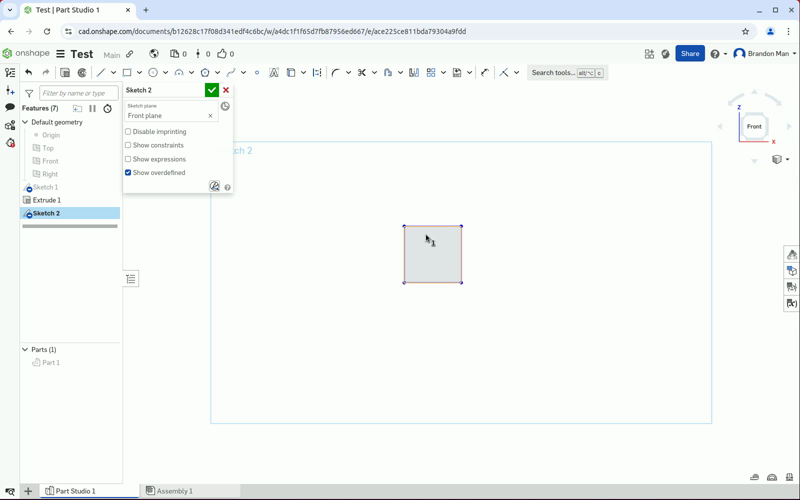
mouse_move(73, 352)
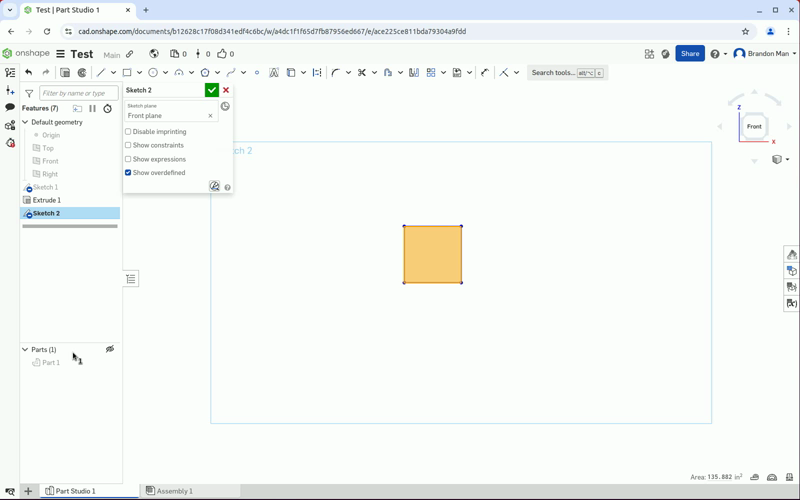
key(shift+y)
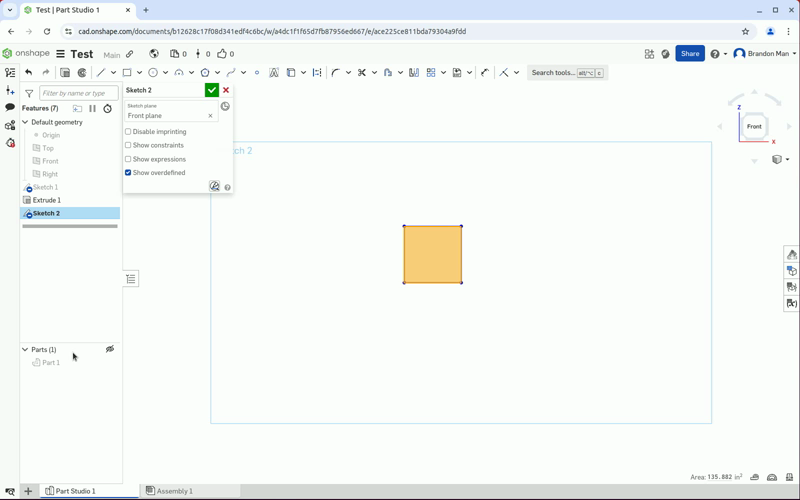
key(shift+e)
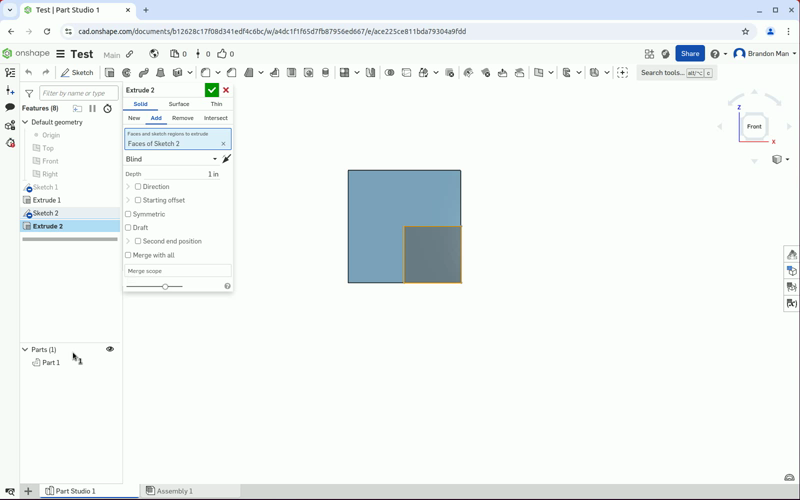
mouse_move(143, 106)
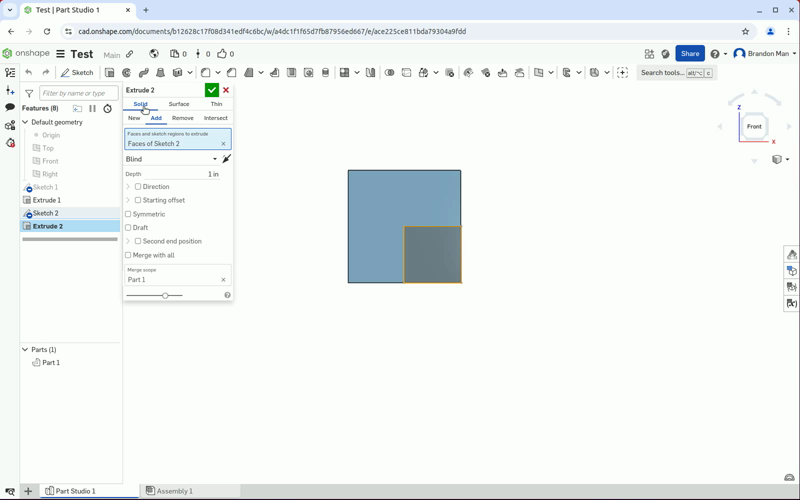
click(143, 106)
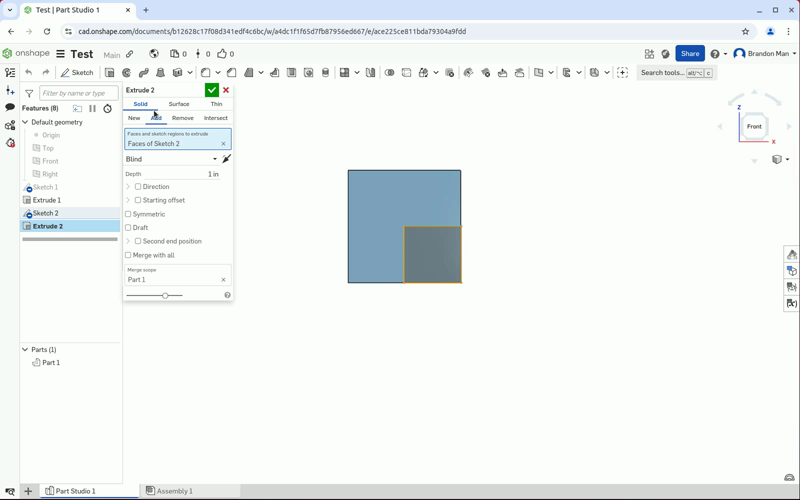
mouse_move(186, 120)
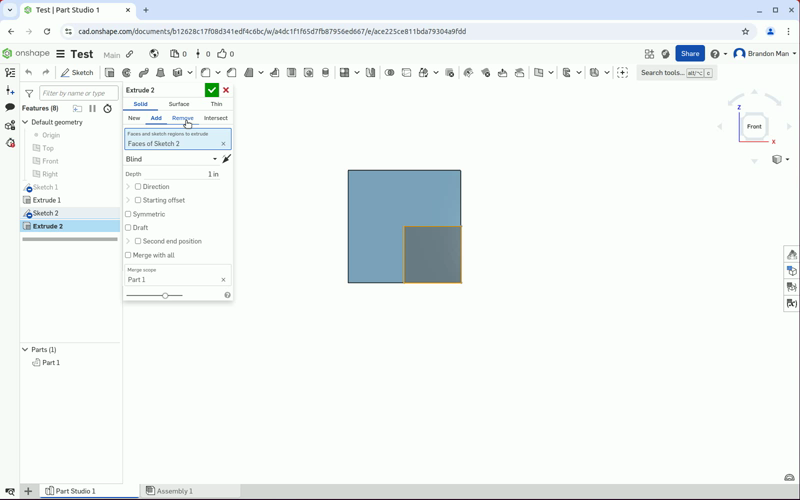
click(186, 120)
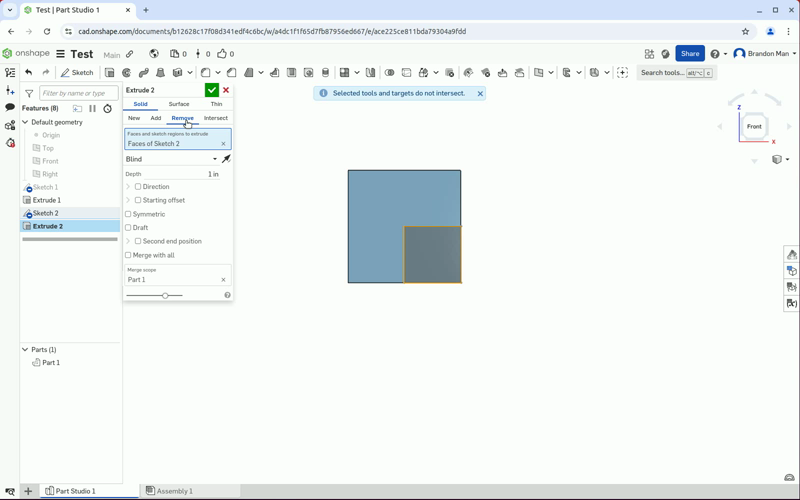
key(tab, 4)
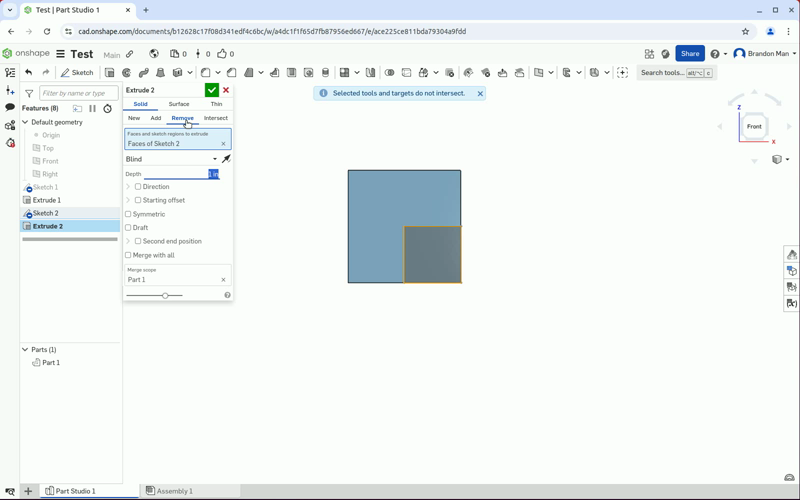
text(11.554)
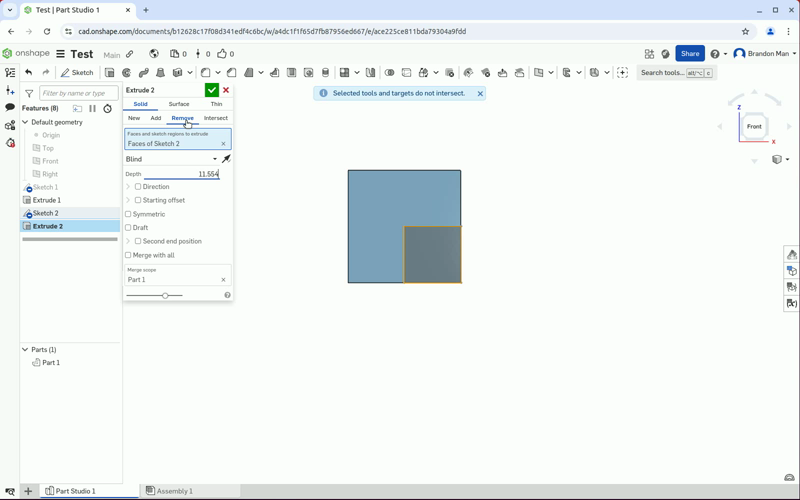
key(tab, 6)
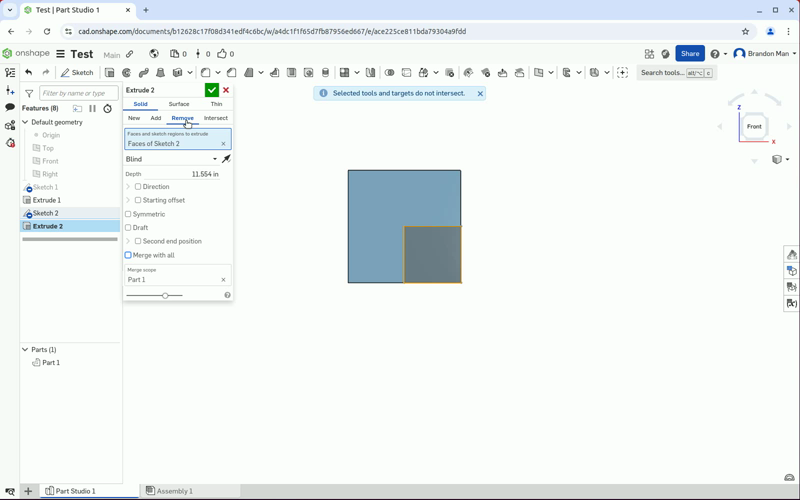
key(space)
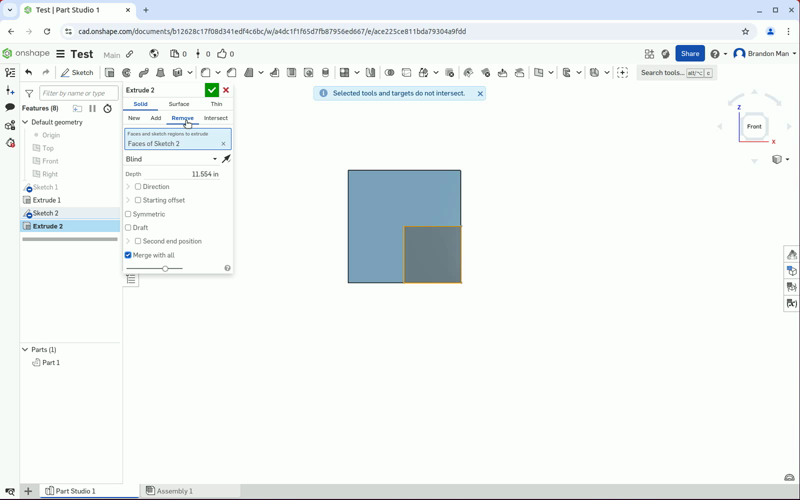
key(enter)
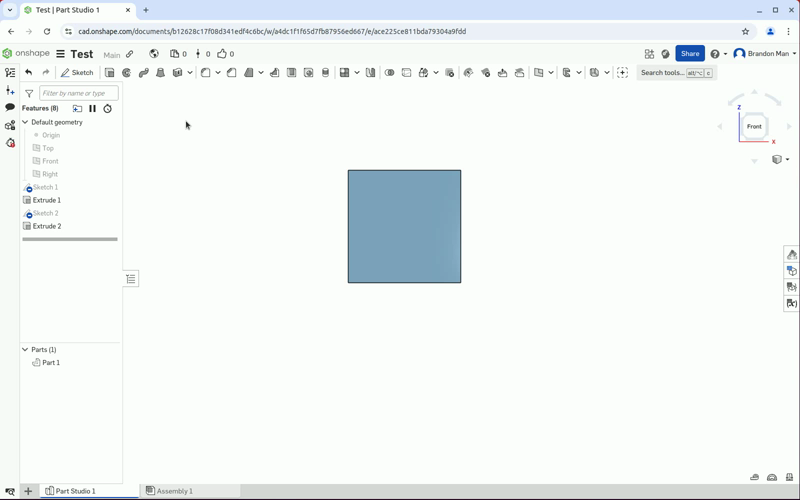
key(shift+h)
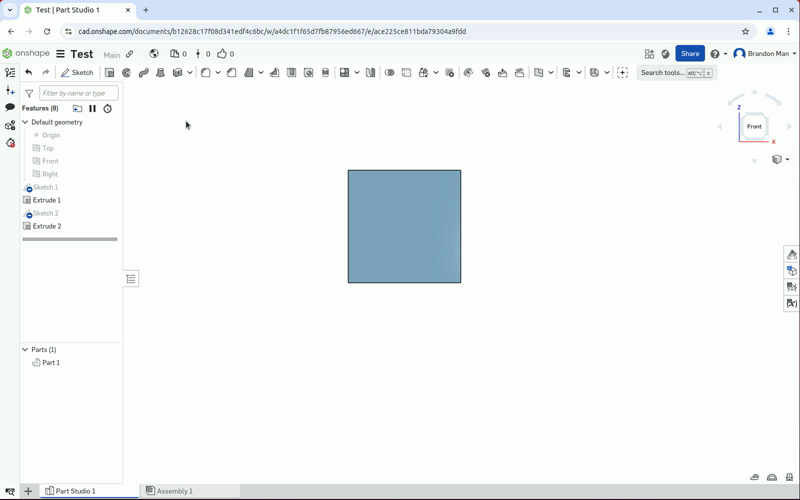
key(shift+h)
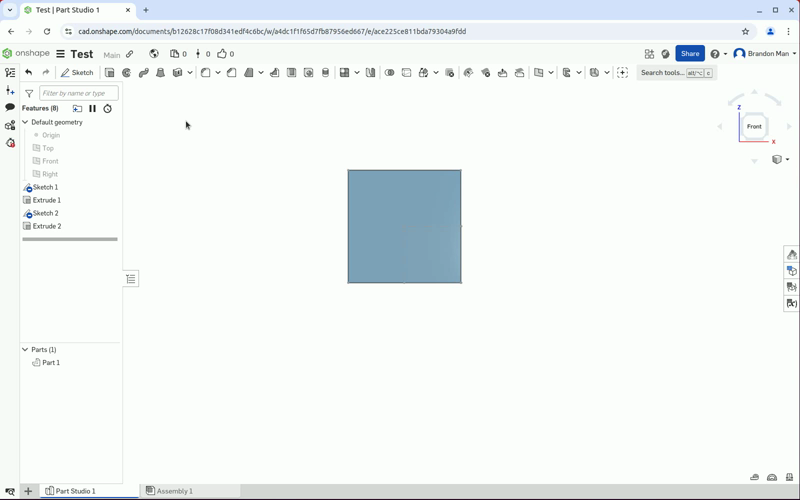
key(shift+7)
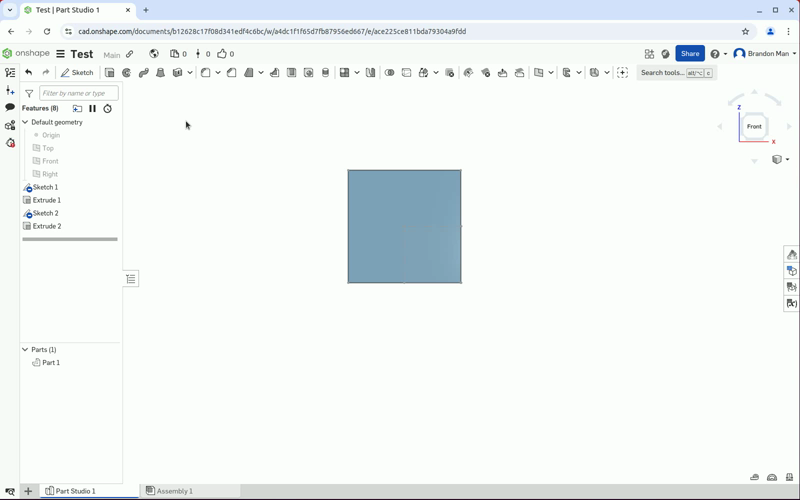
key(left, 2)
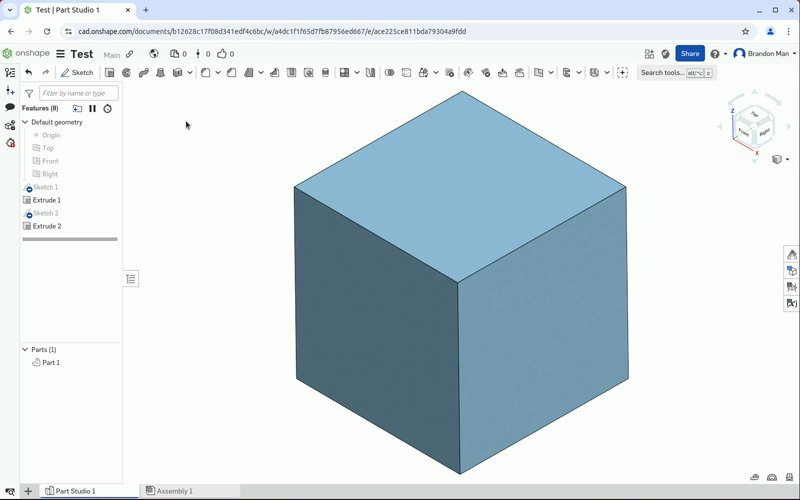
key(down, 2)
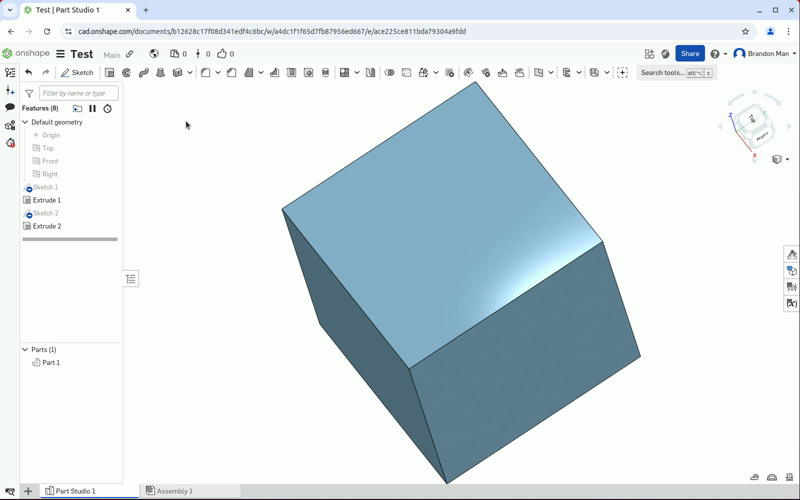
key(up, 2)
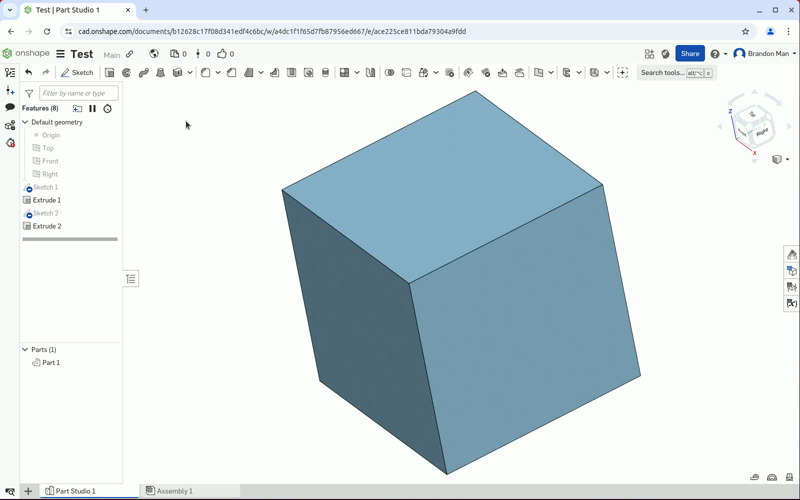
key(right, 2)
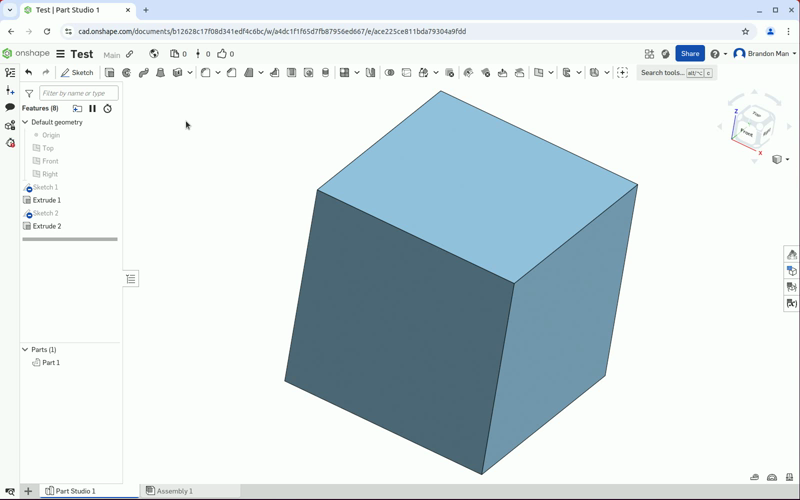
mouse_move(73, 189)
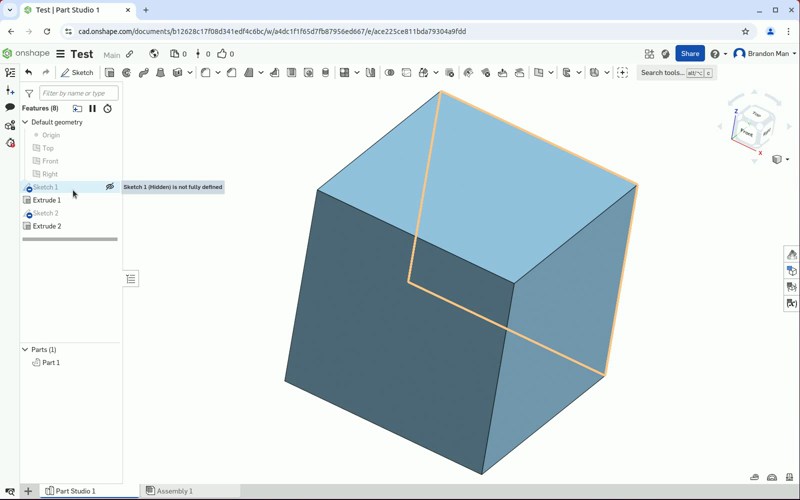
click(73, 189)